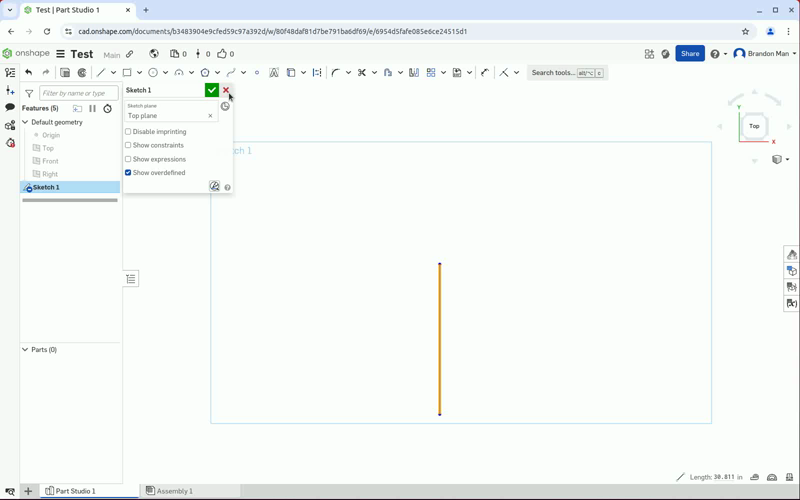
key(shift+h)
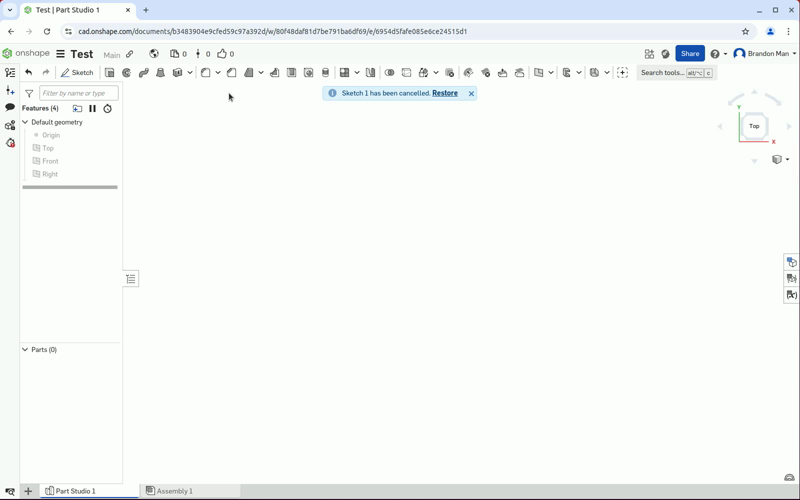
mouse_move(73, 352)
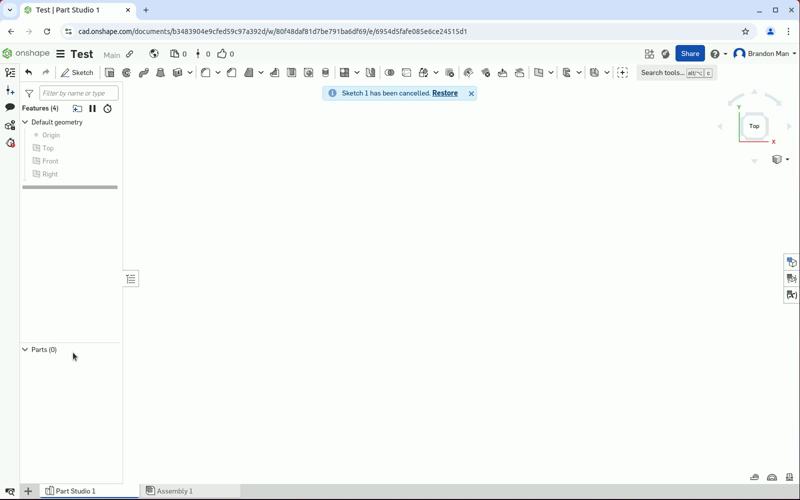
key(y)
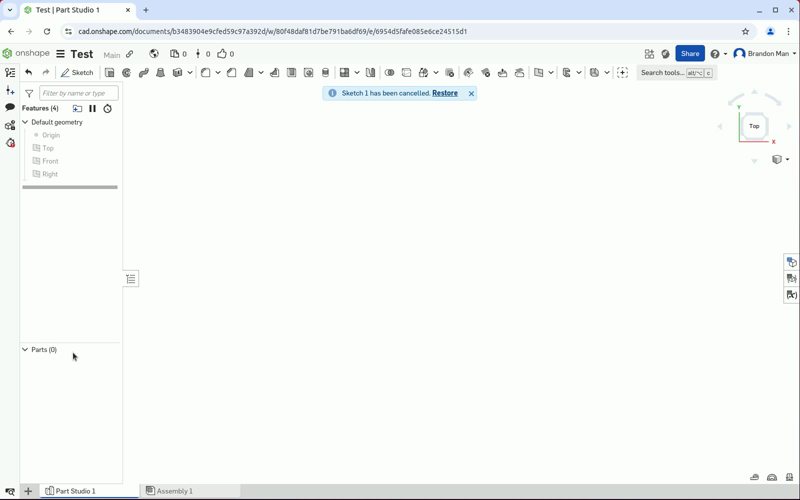
key(shift+p)
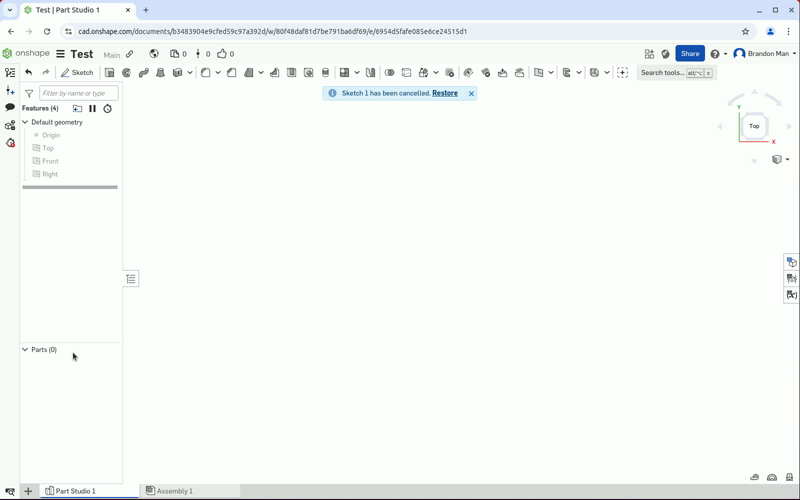
key(space)
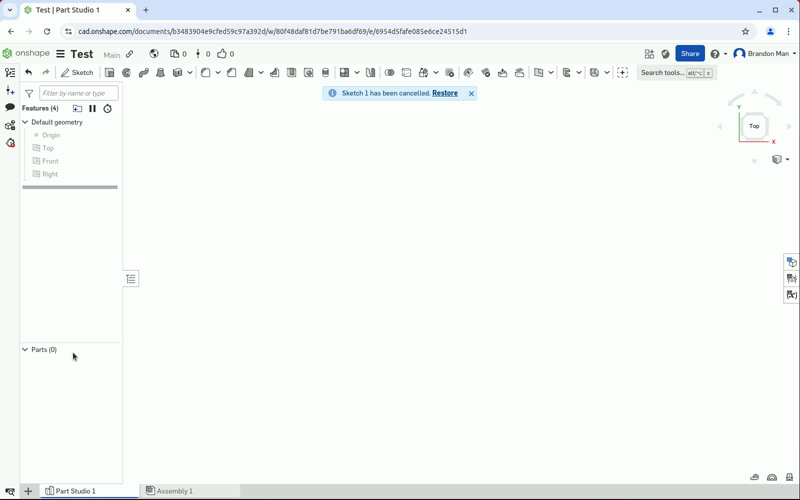
key_down(shift)
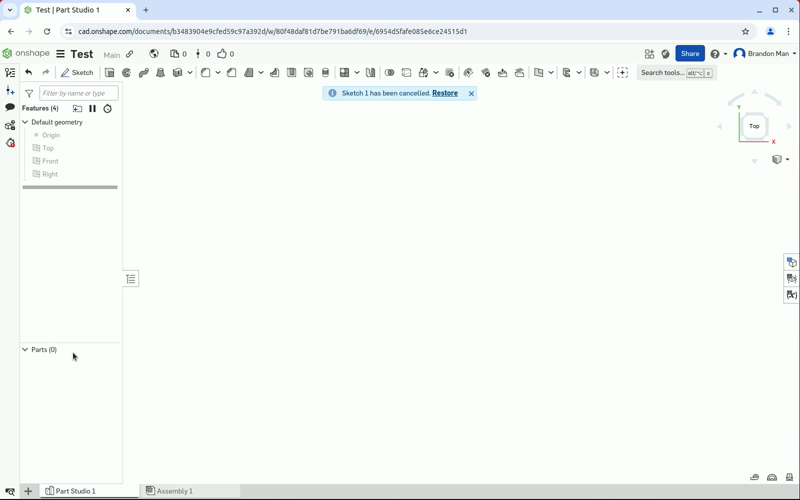
key(up)
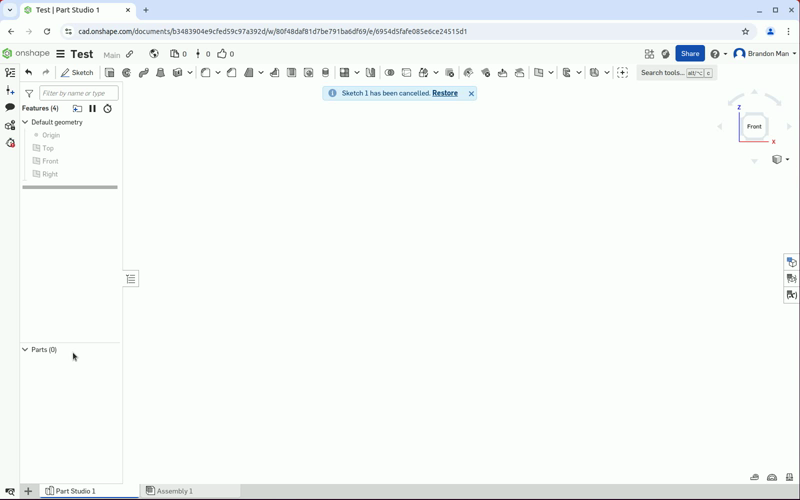
key_up(shift)
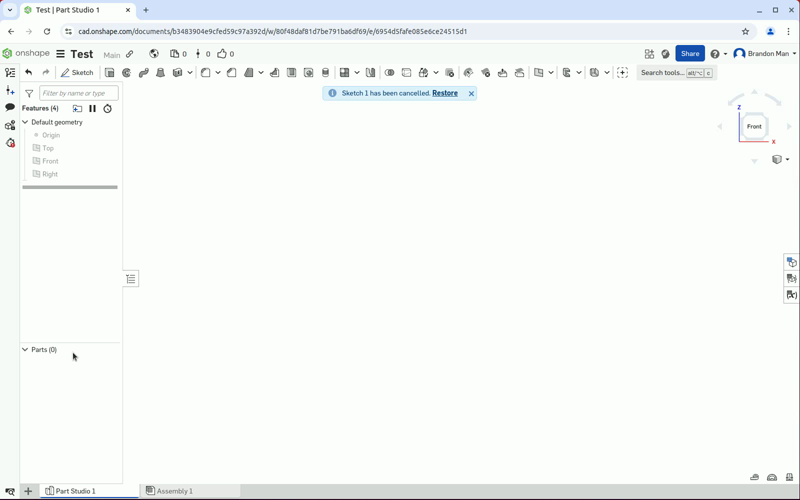
key(space)
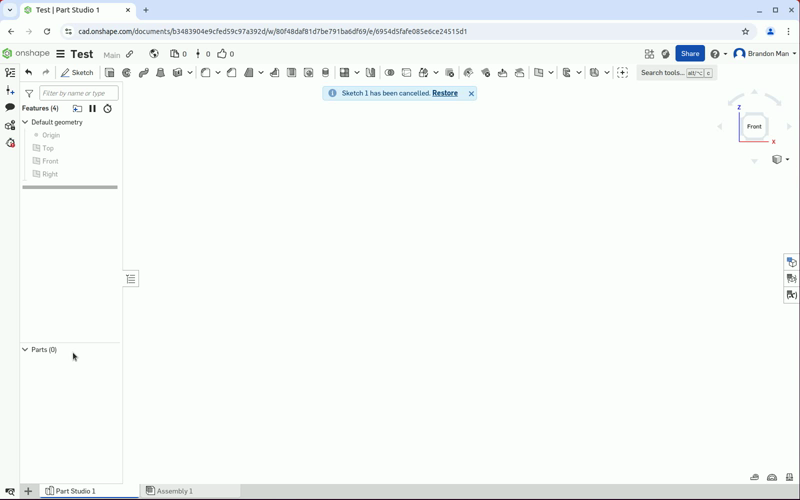
key_down(shift)
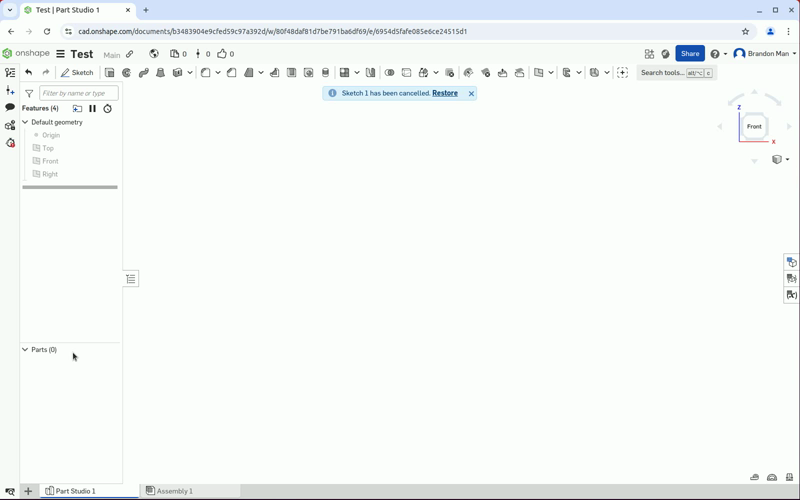
key(left)
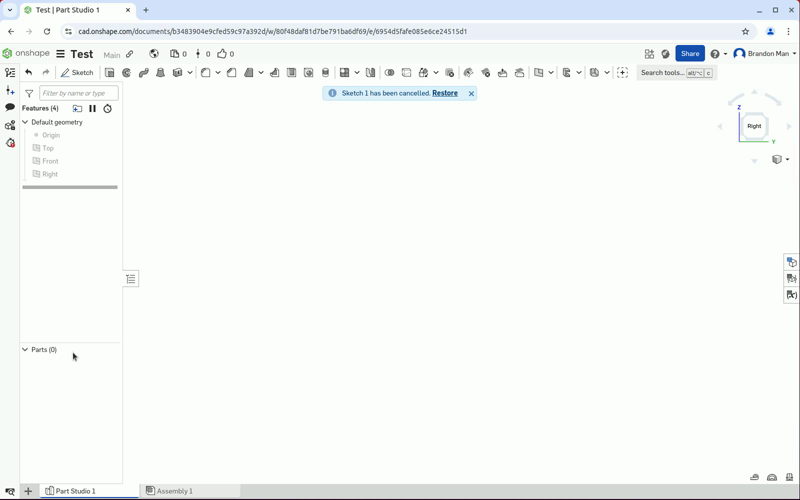
key_up(shift)
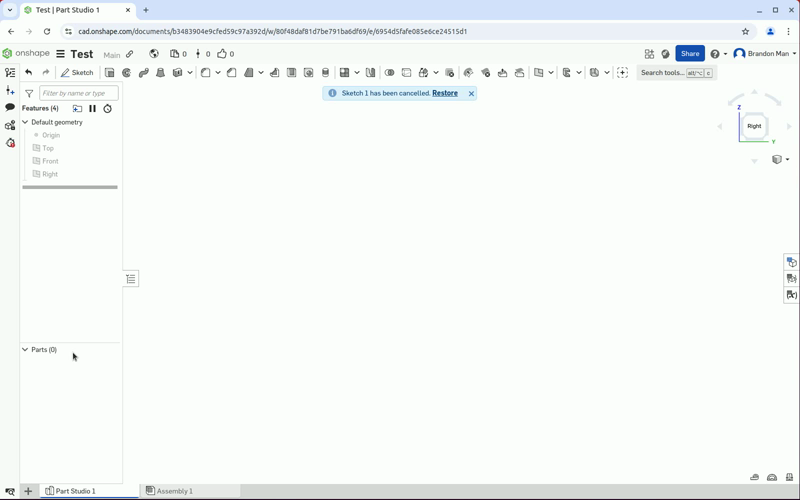
mouse_move(73, 352)
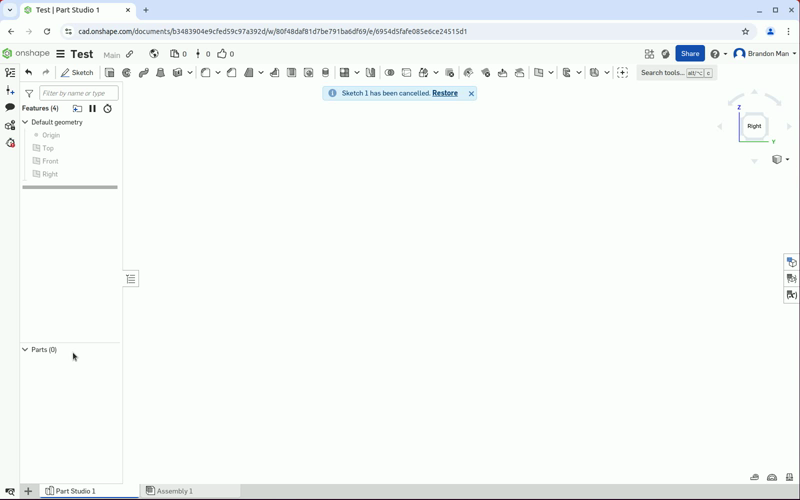
key(shift+y)
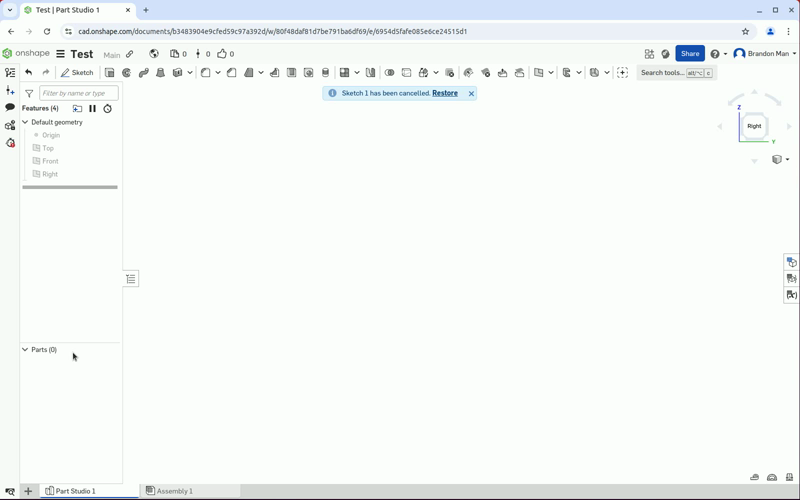
key(shift+s)
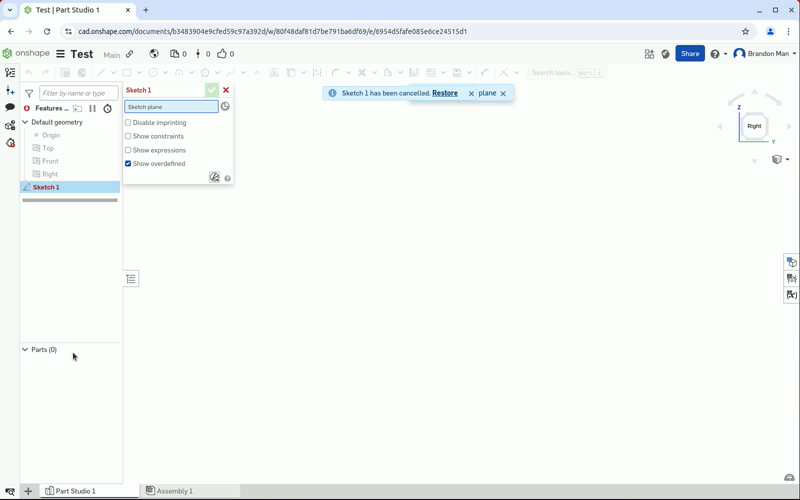
mouse_move(73, 176)
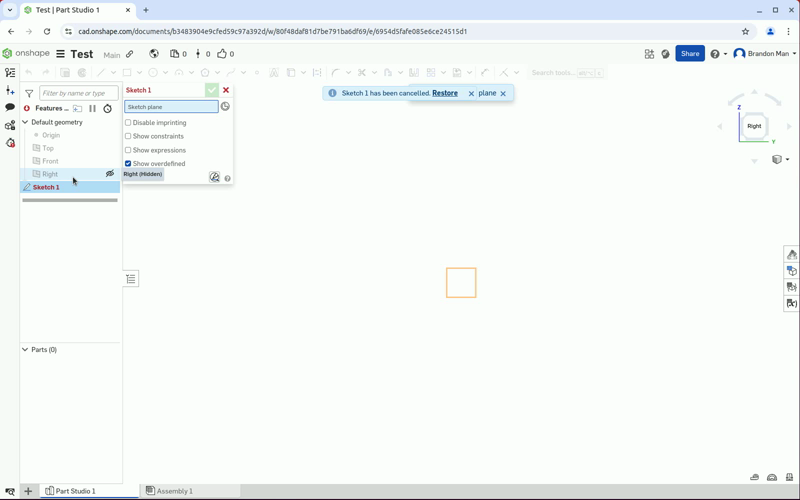
click(73, 176)
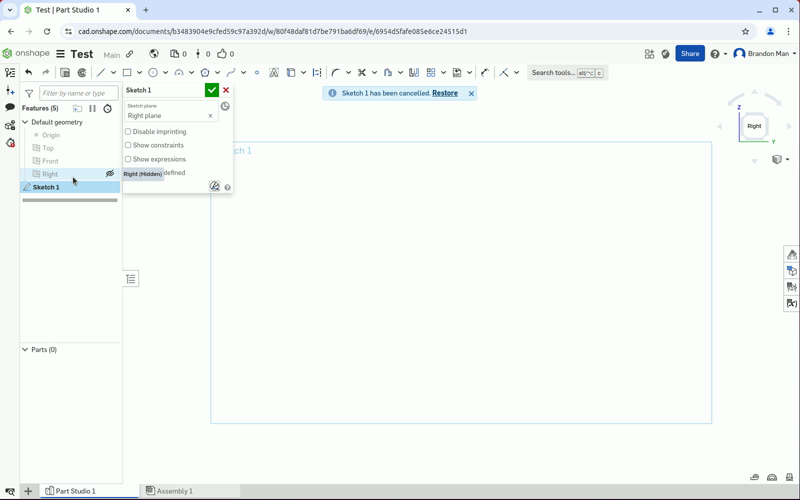
mouse_move(73, 352)
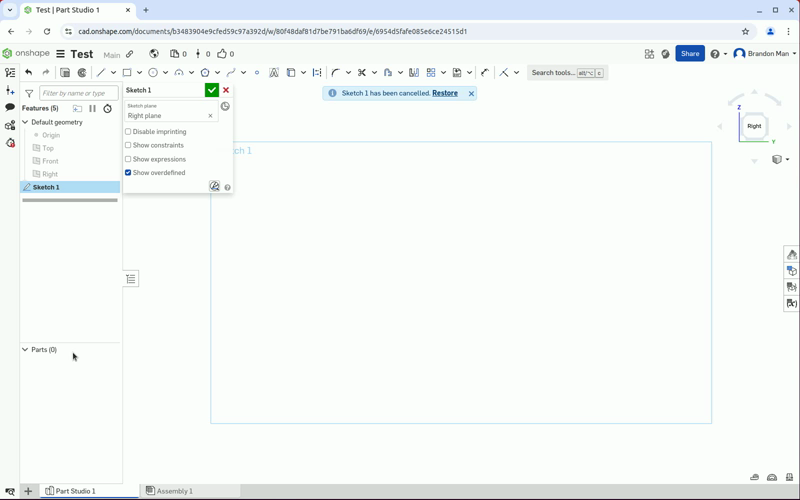
key(y)
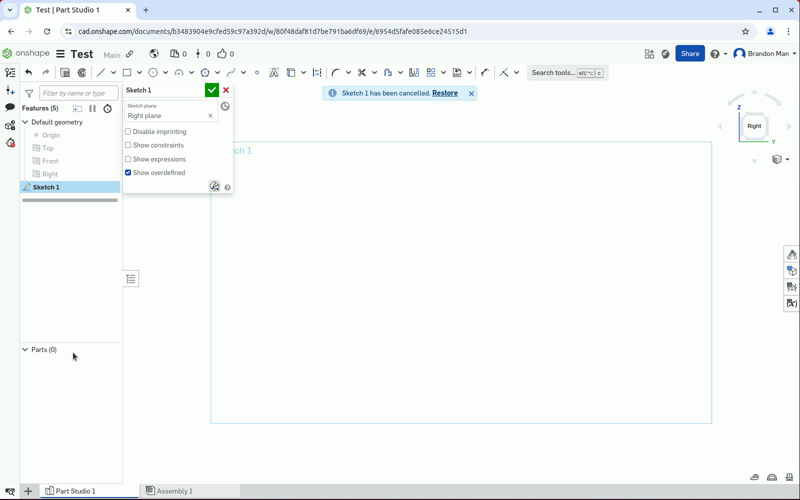
key(l)
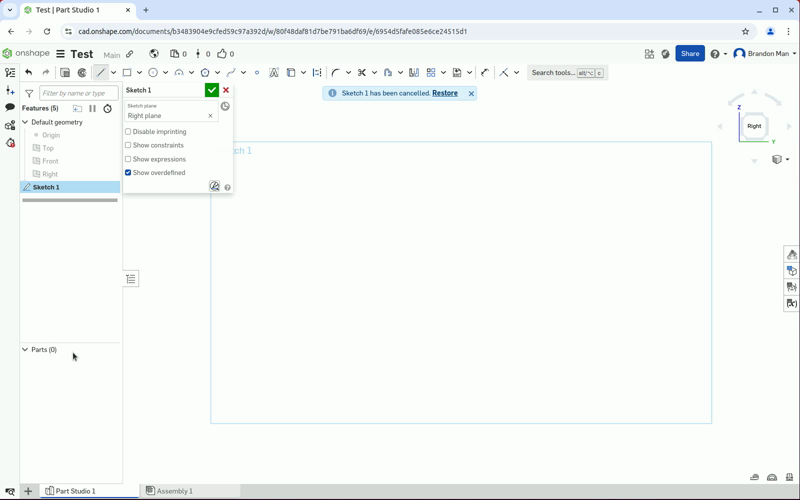
key_down(shift)
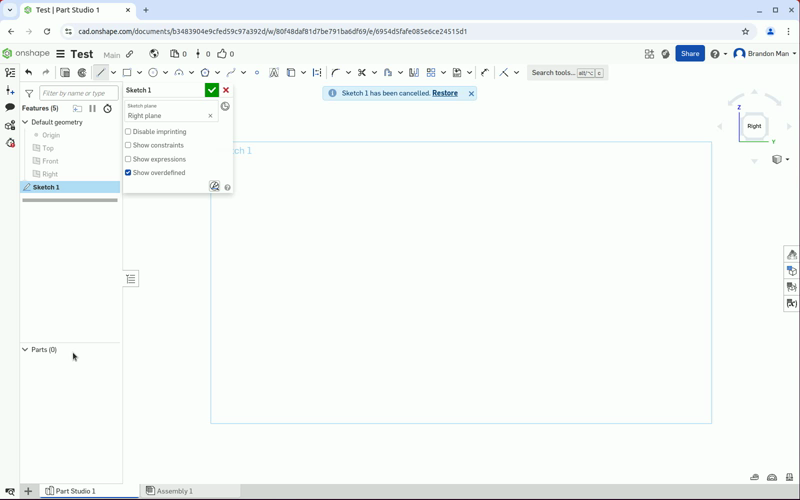
mouse_move(432, 311)
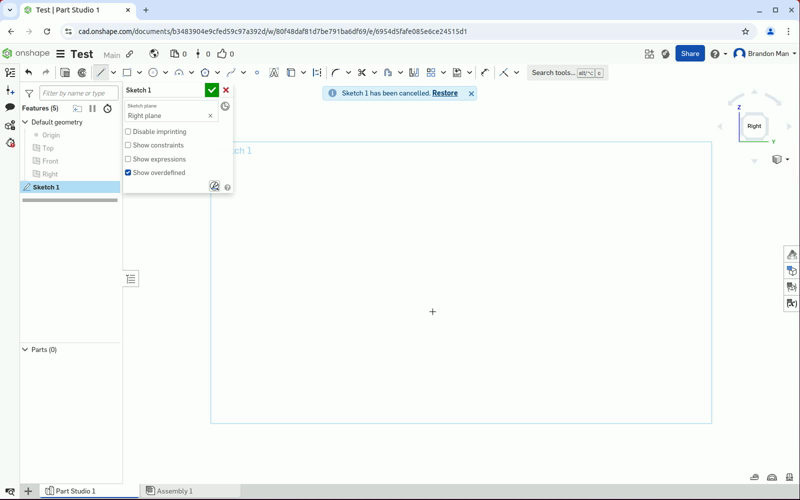
click(432, 311)
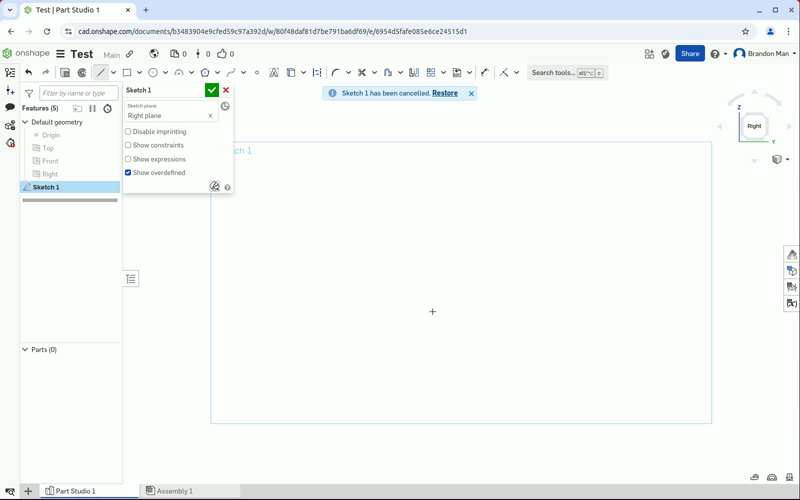
key_up(shift)
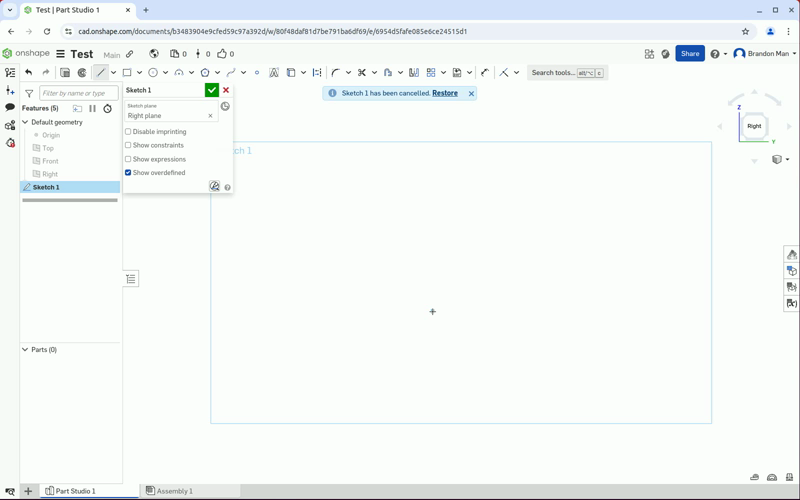
key_down(shift)
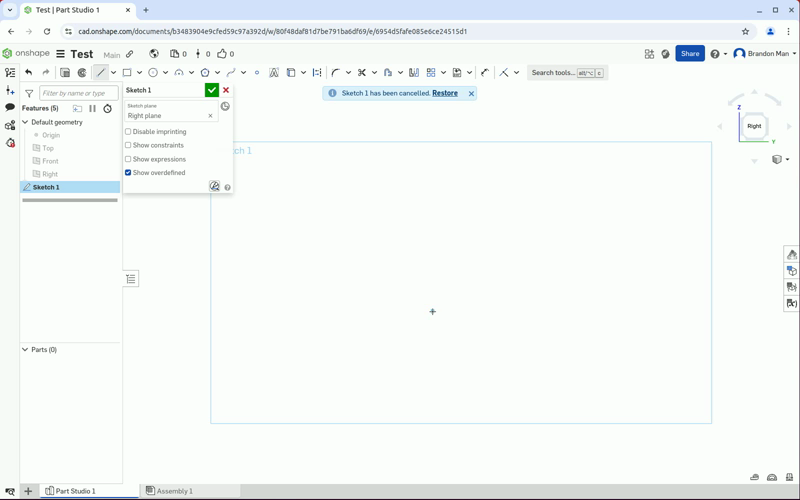
mouse_move(462, 311)
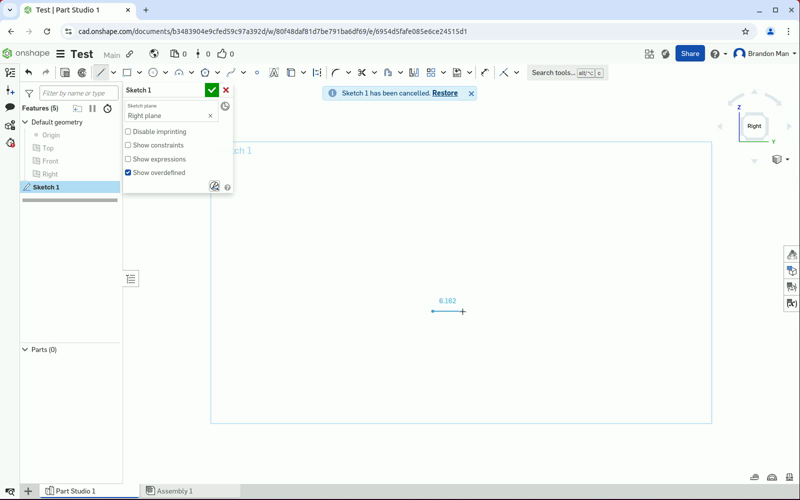
mouse_move(489, 311)
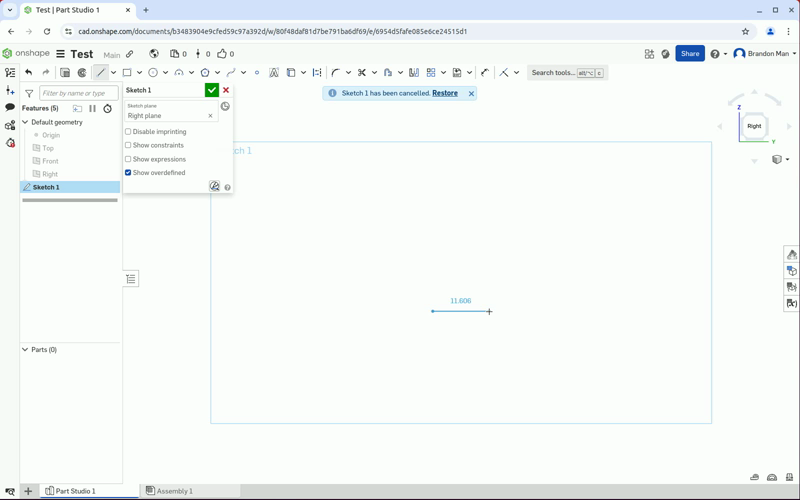
click(489, 311)
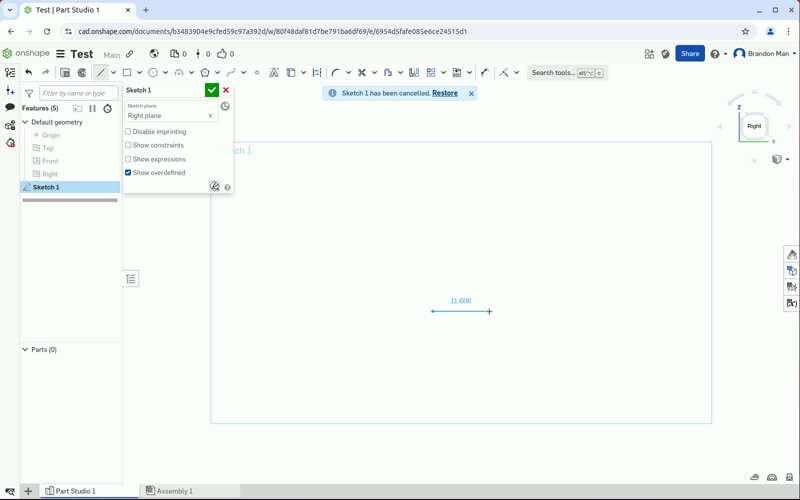
key_up(shift)
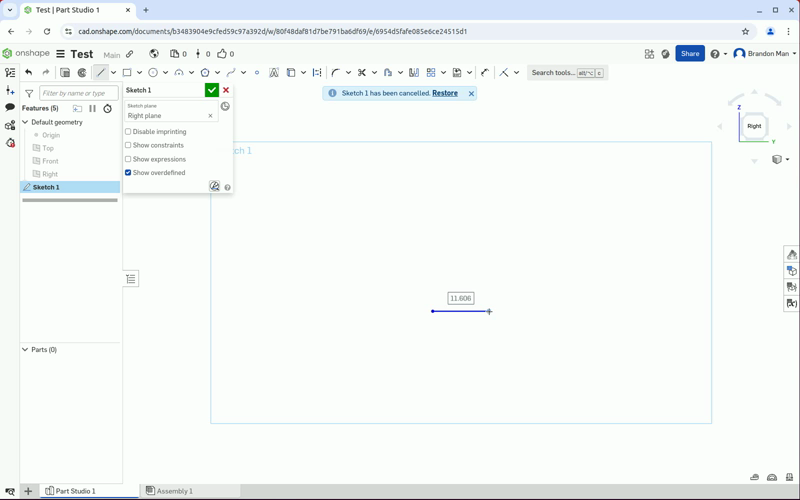
key_down(shift)
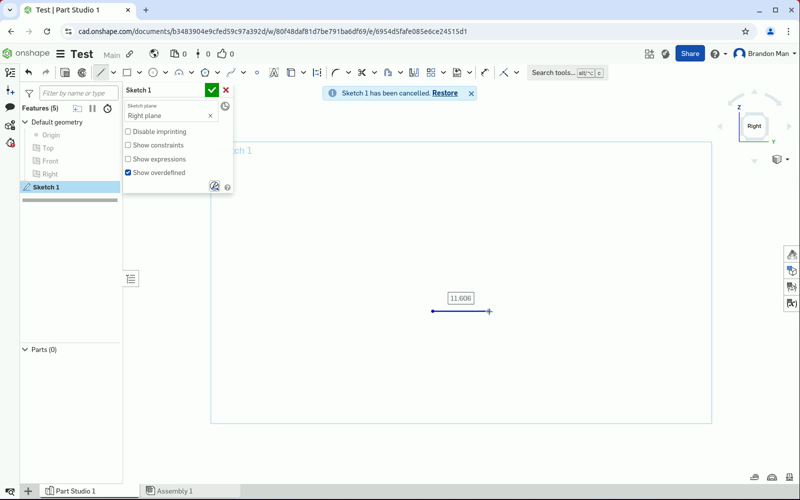
mouse_move(519, 311)
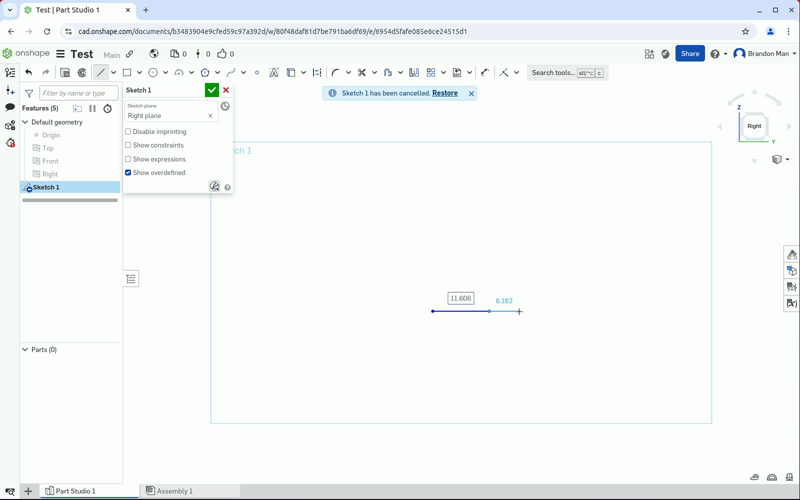
mouse_move(489, 276)
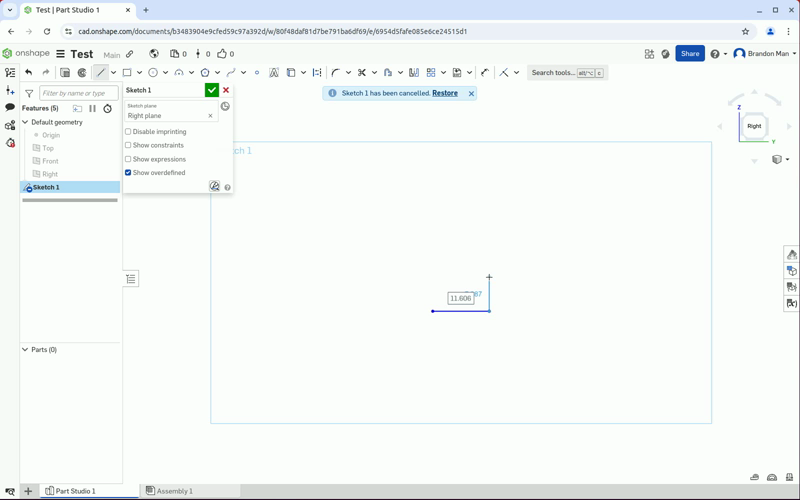
click(489, 276)
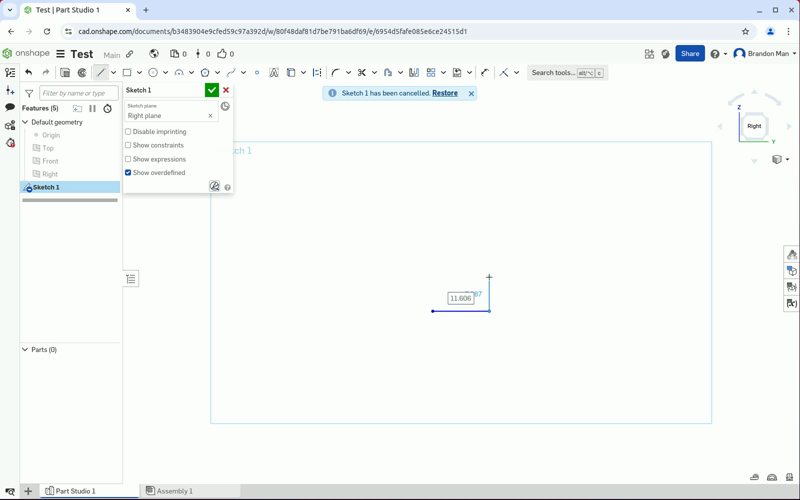
key_up(shift)
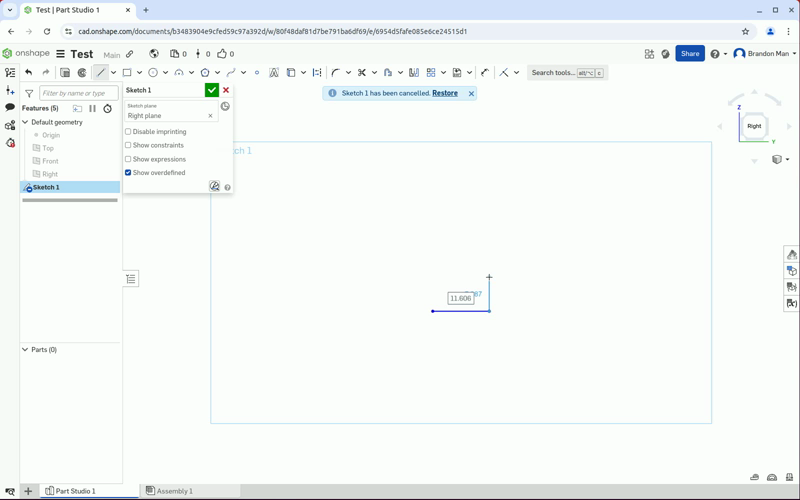
key_down(shift)
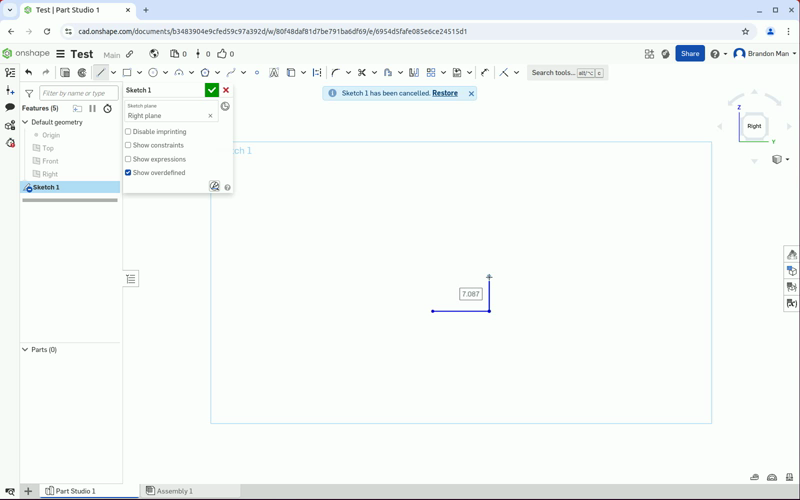
mouse_move(519, 276)
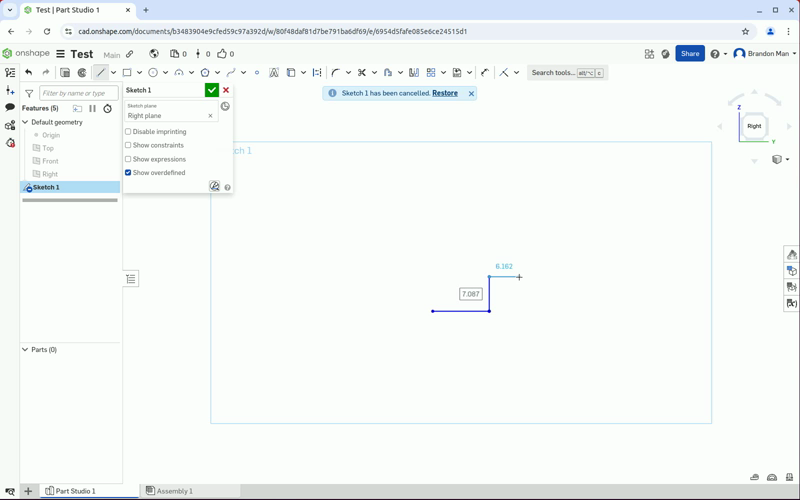
mouse_move(466, 276)
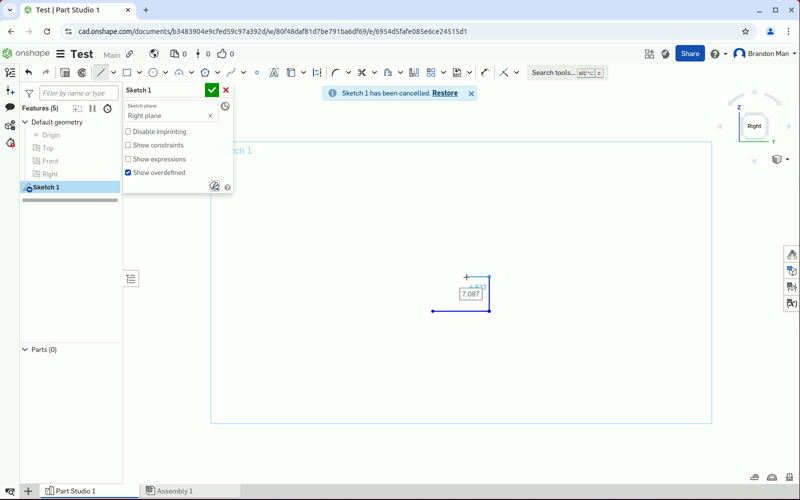
click(466, 276)
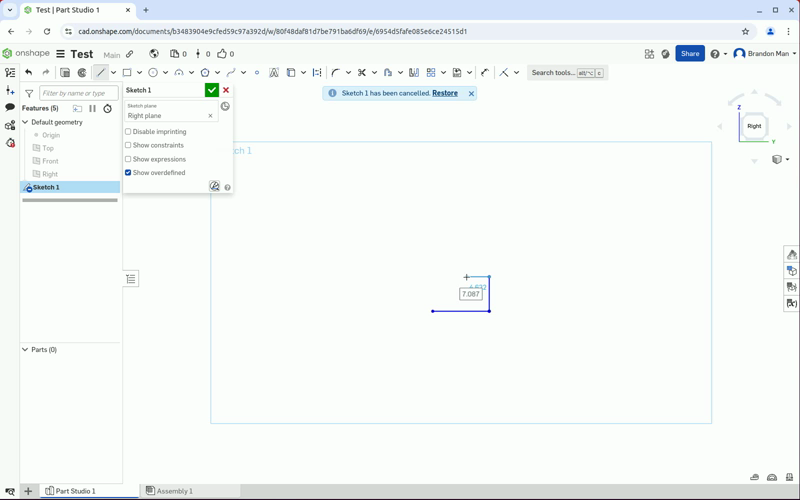
key_up(shift)
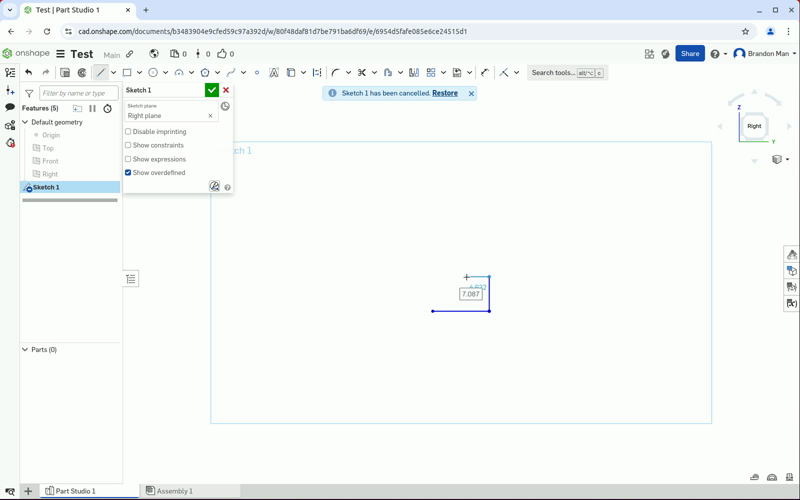
key_down(shift)
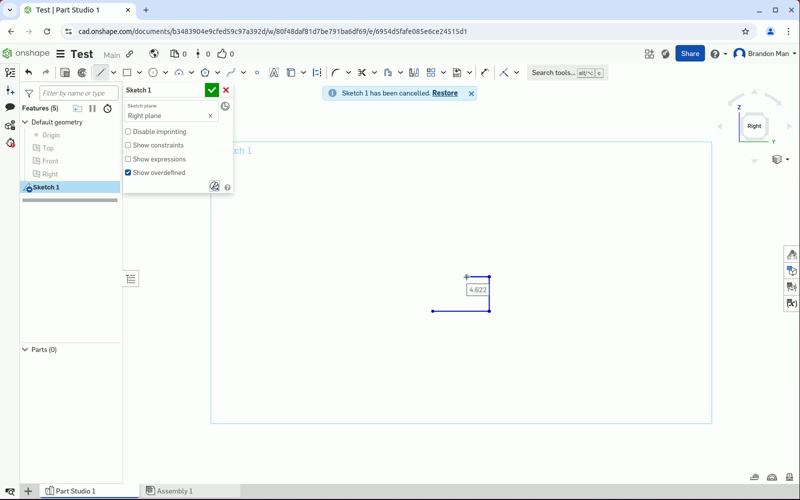
mouse_move(496, 276)
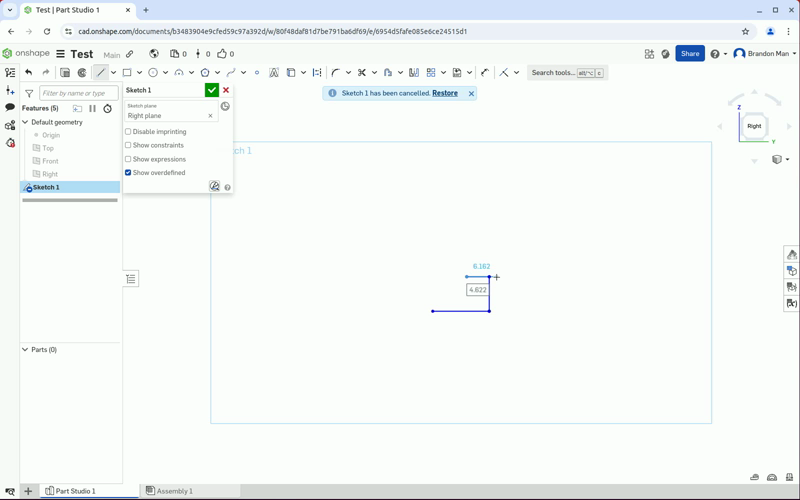
mouse_move(489, 254)
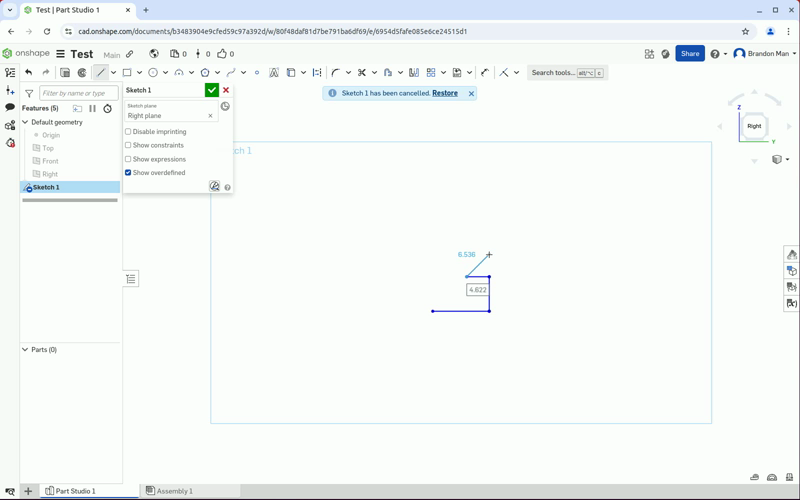
click(489, 254)
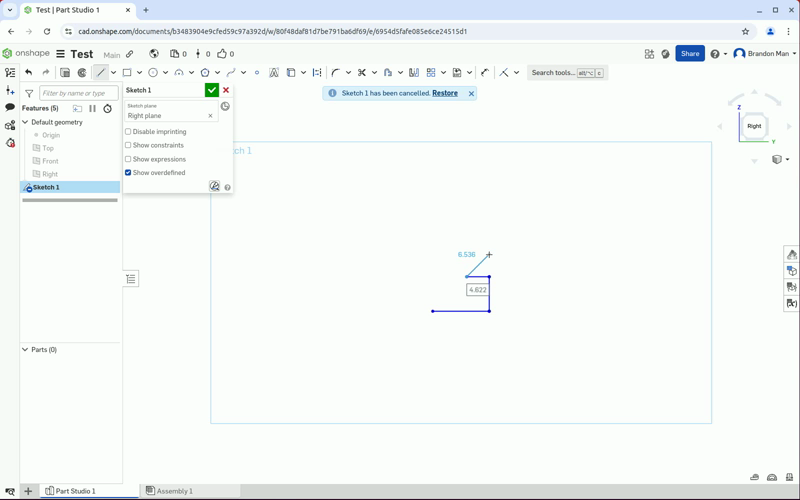
key_up(shift)
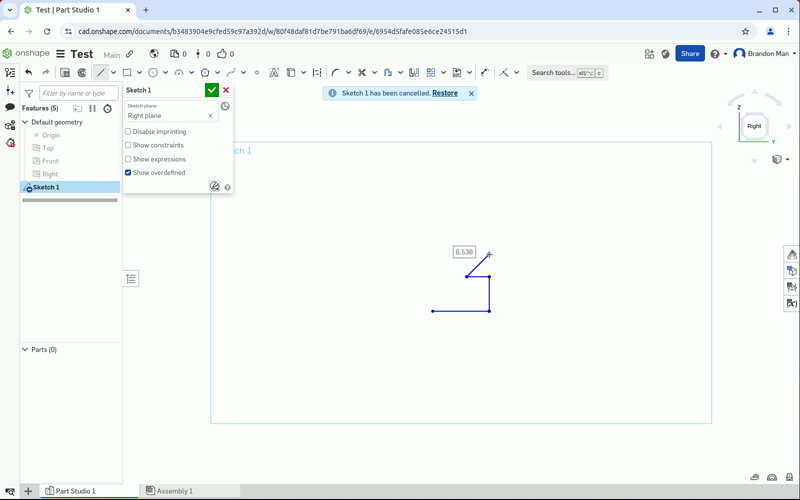
key_down(shift)
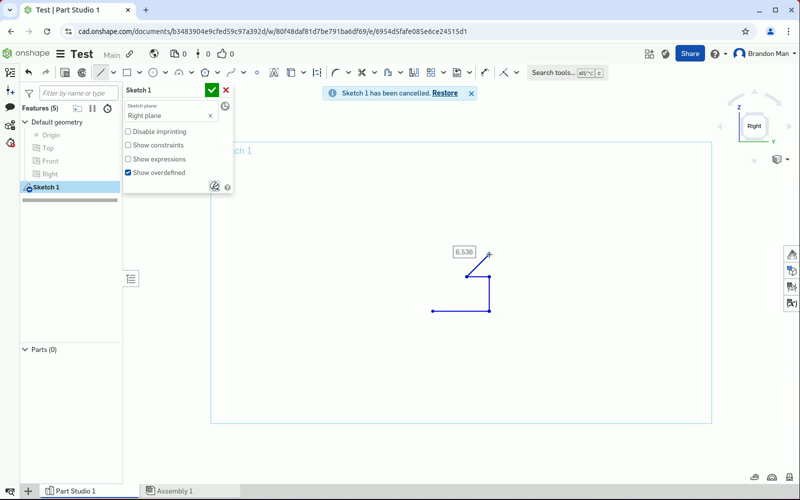
mouse_move(519, 254)
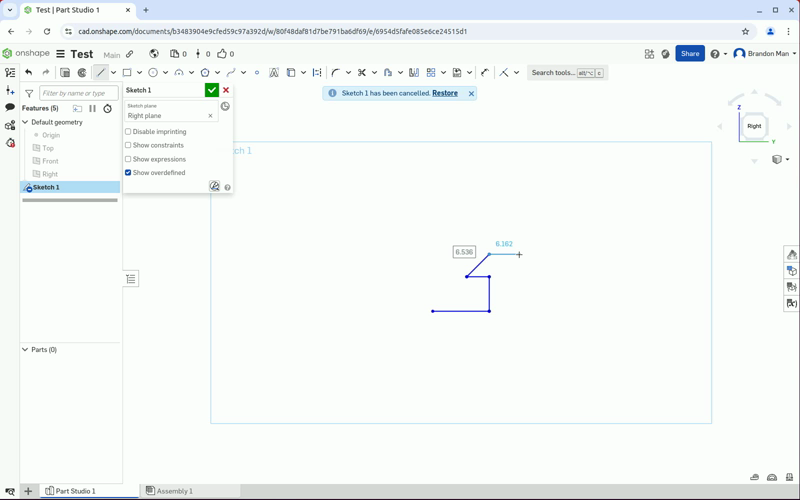
mouse_move(432, 254)
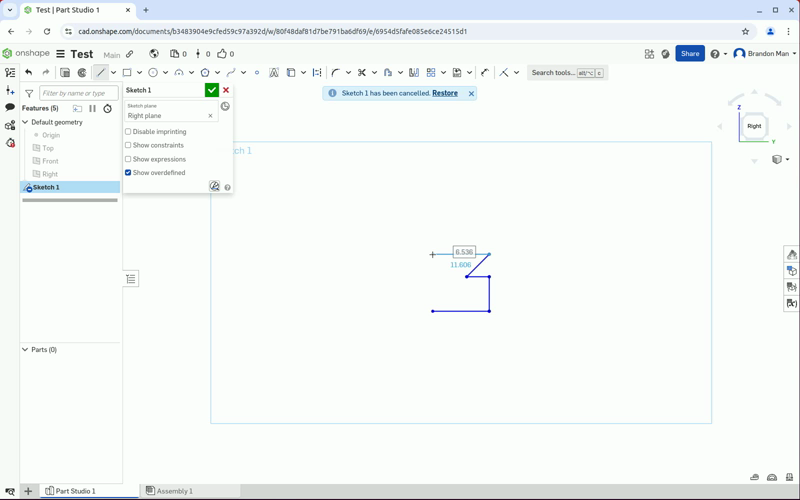
click(432, 254)
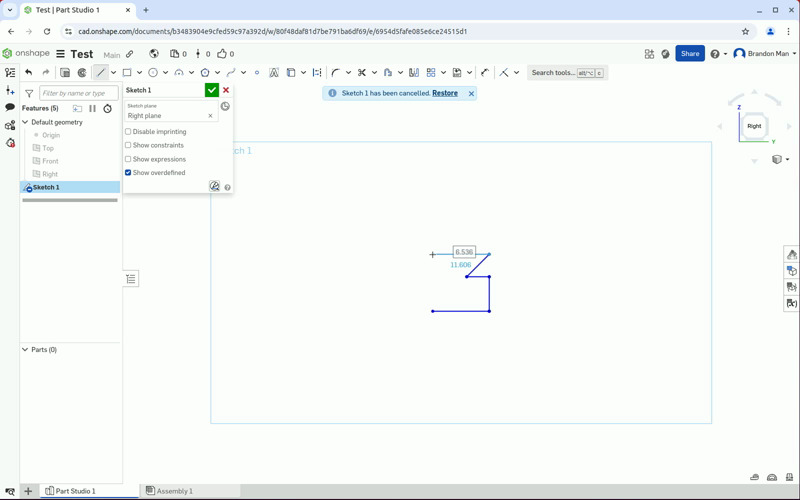
key_up(shift)
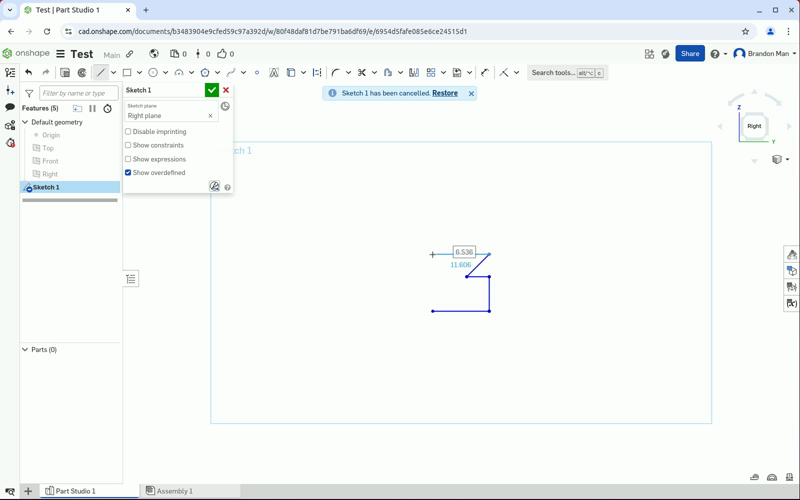
key_down(shift)
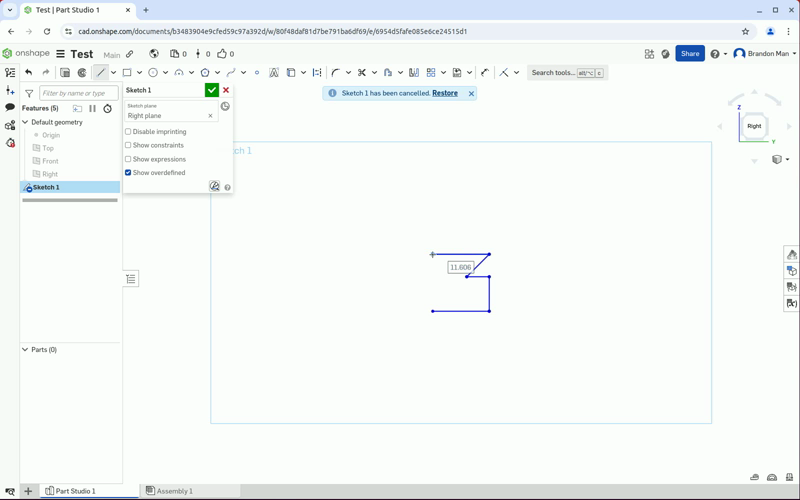
mouse_move(462, 254)
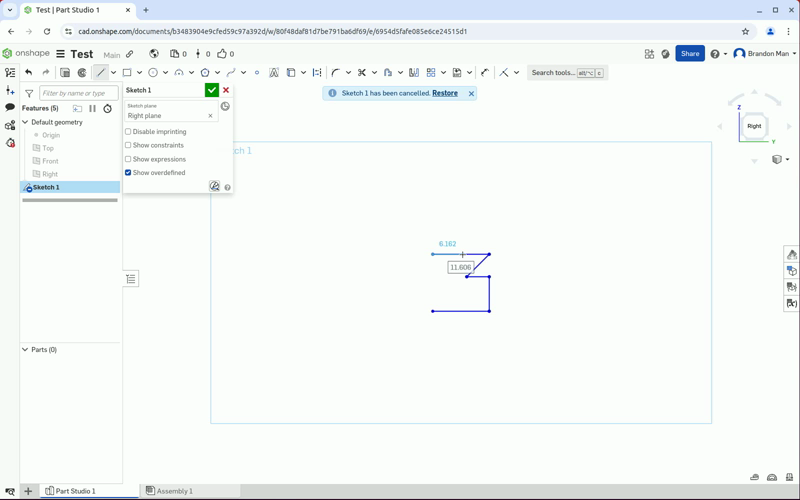
mouse_move(455, 276)
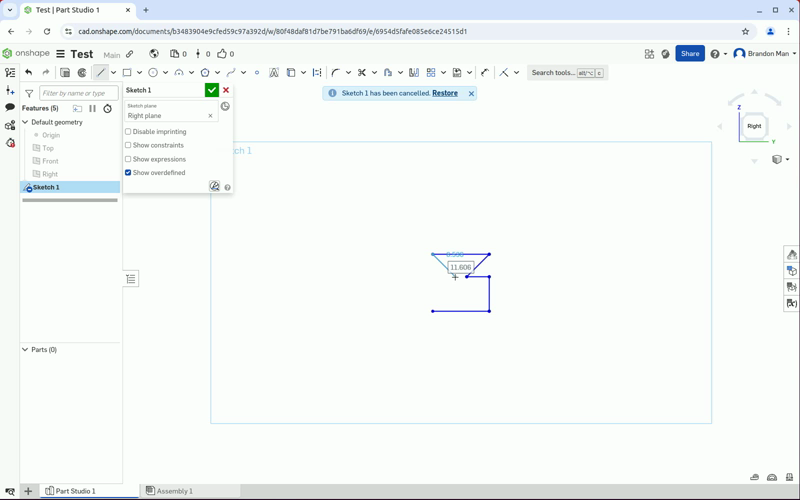
click(455, 276)
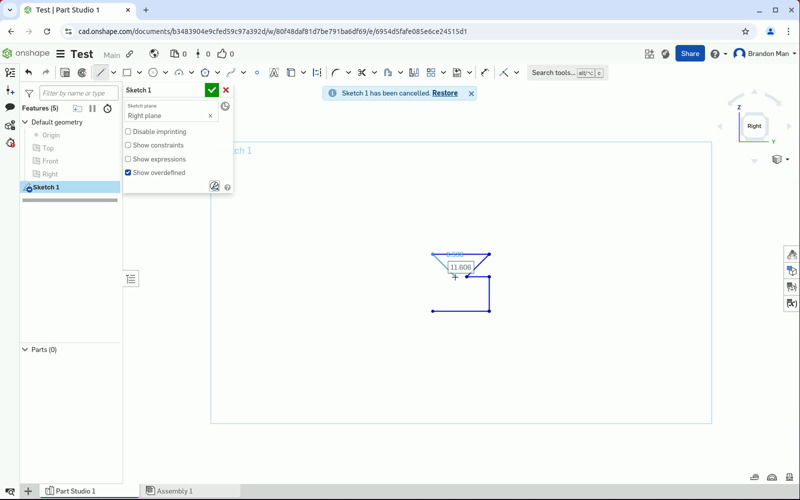
key_up(shift)
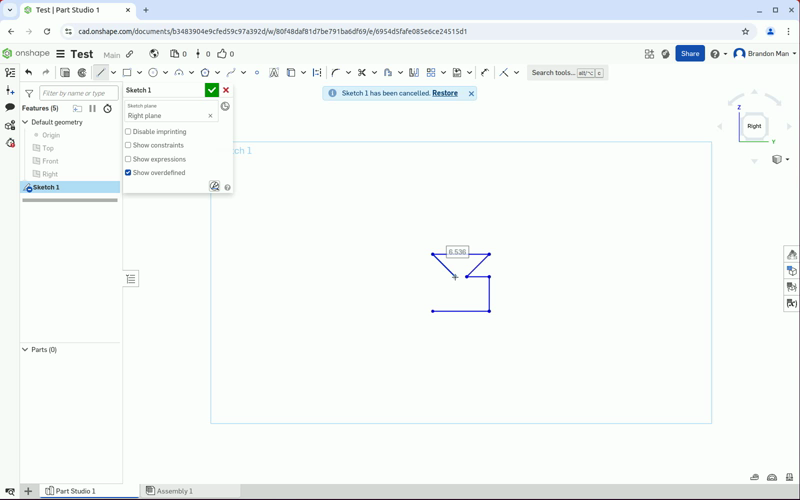
key_down(shift)
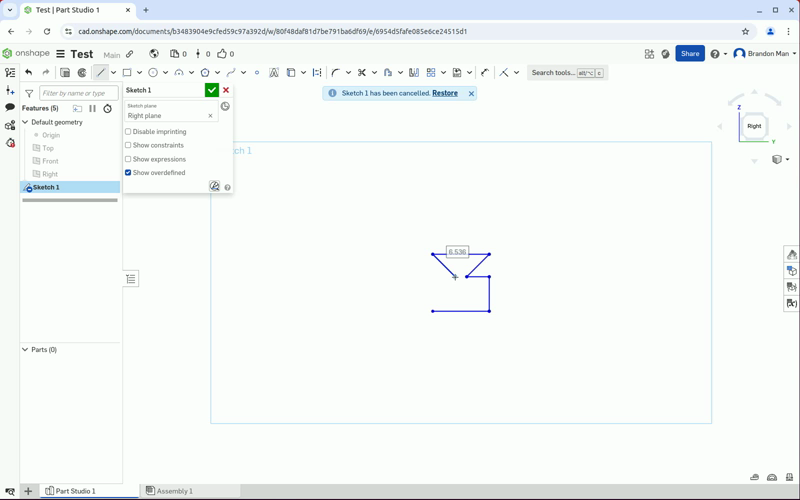
mouse_move(485, 276)
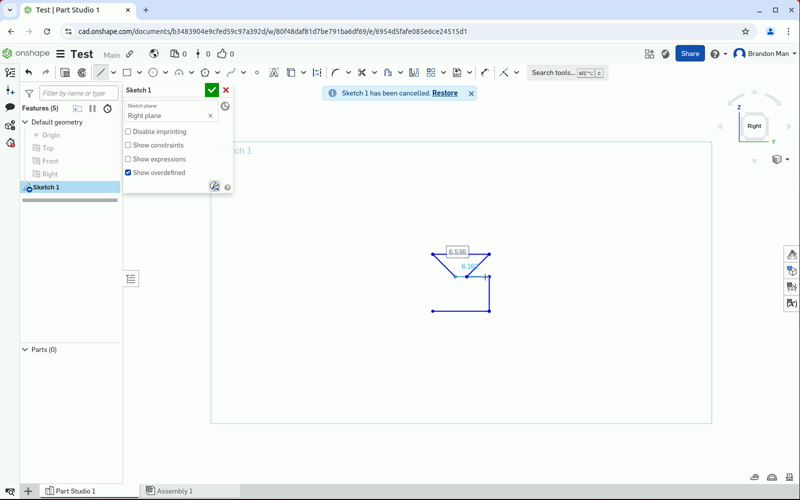
mouse_move(432, 276)
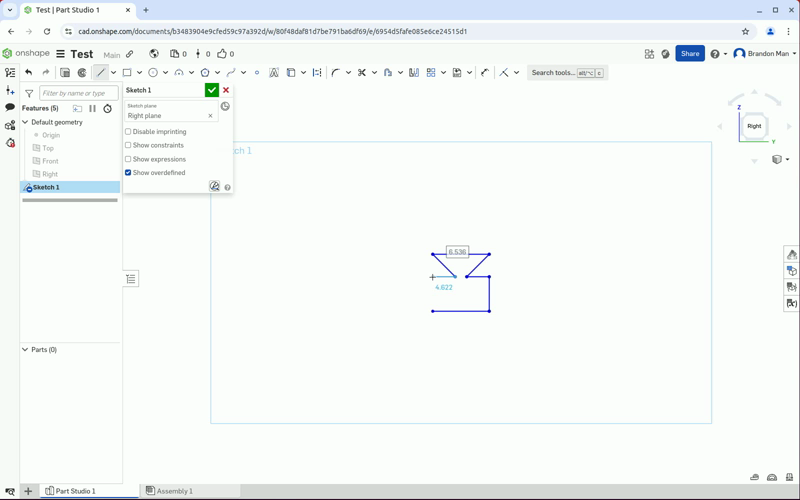
click(432, 276)
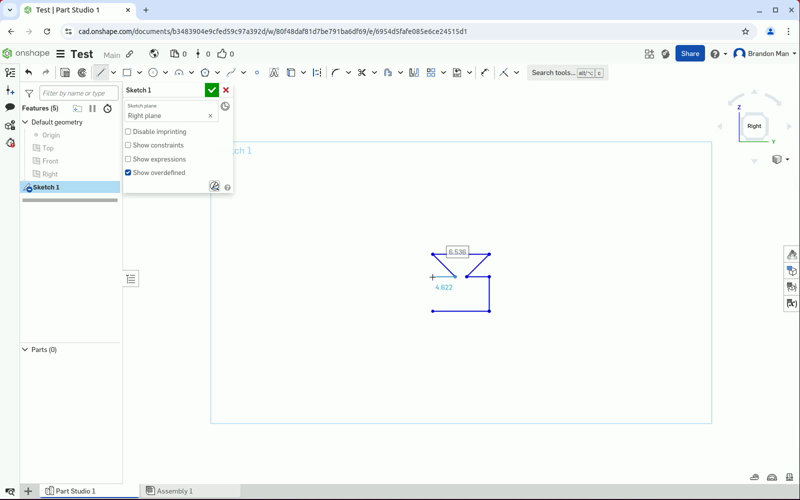
key_up(shift)
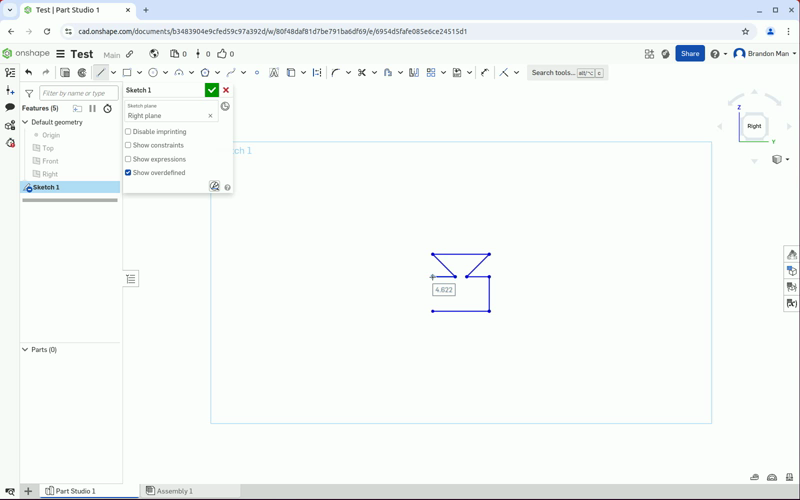
mouse_move(462, 276)
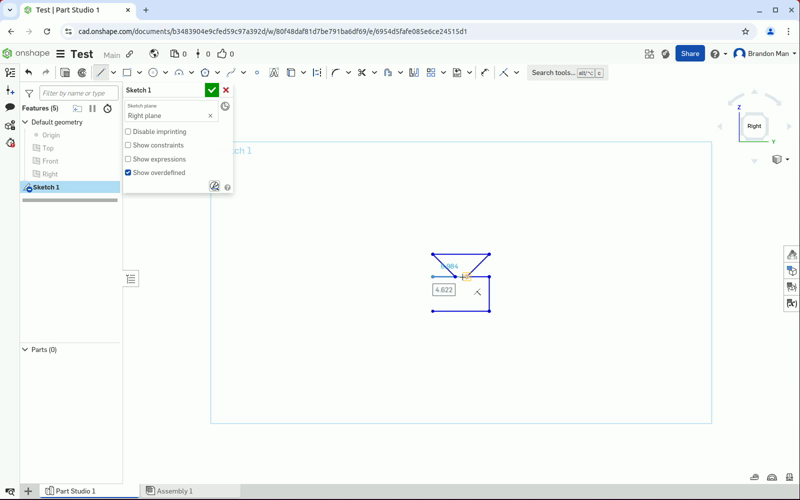
key_down(shift)
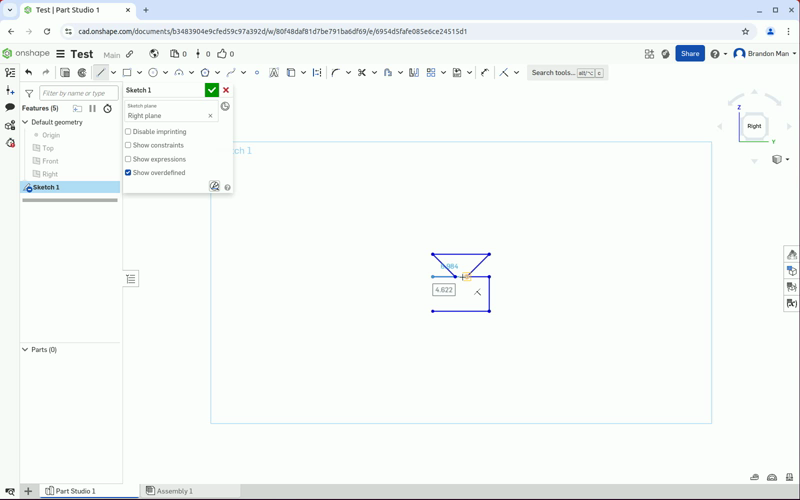
mouse_move(432, 311)
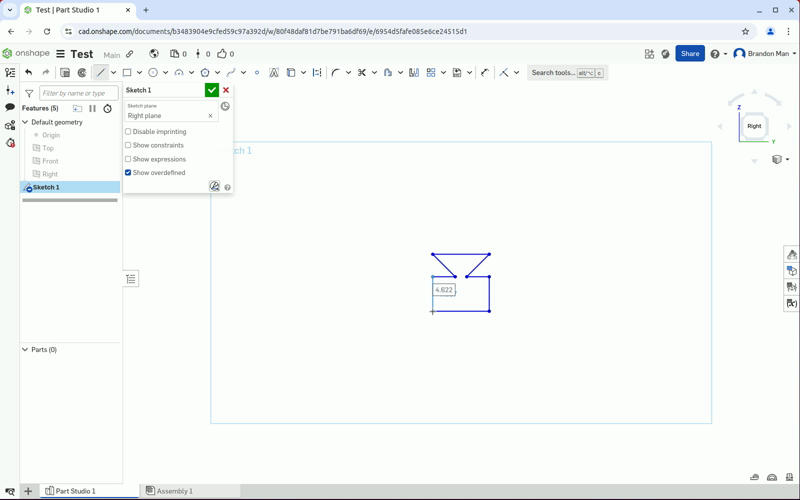
key_up(shift)
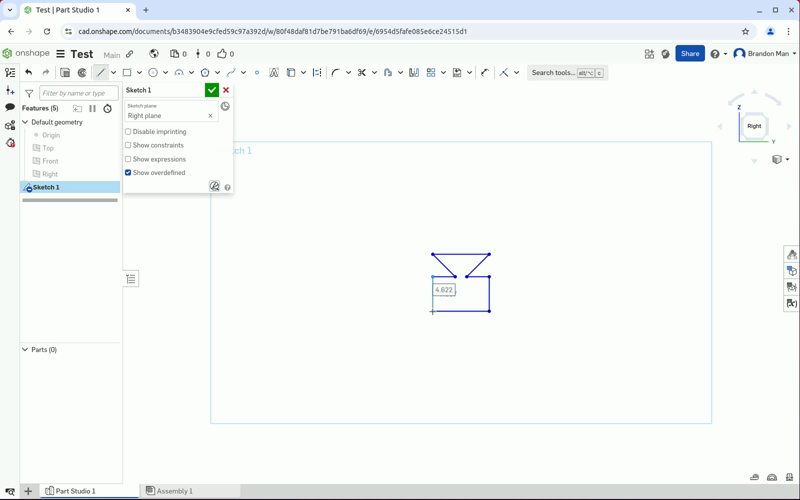
click(432, 311)
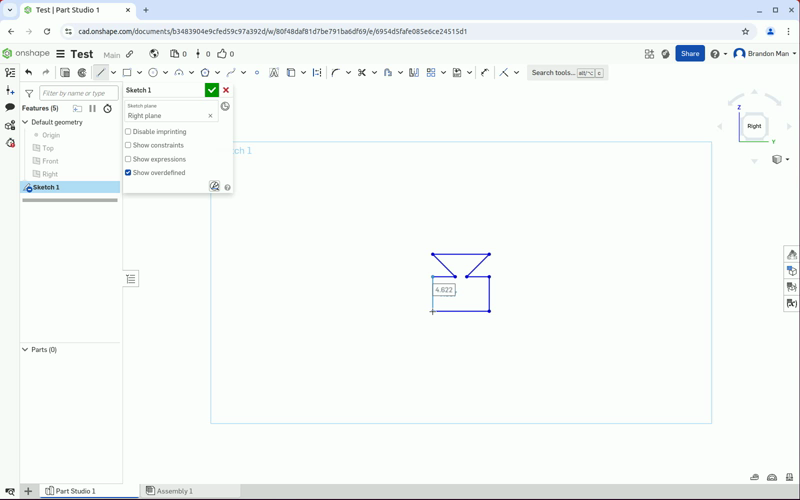
key(esc)
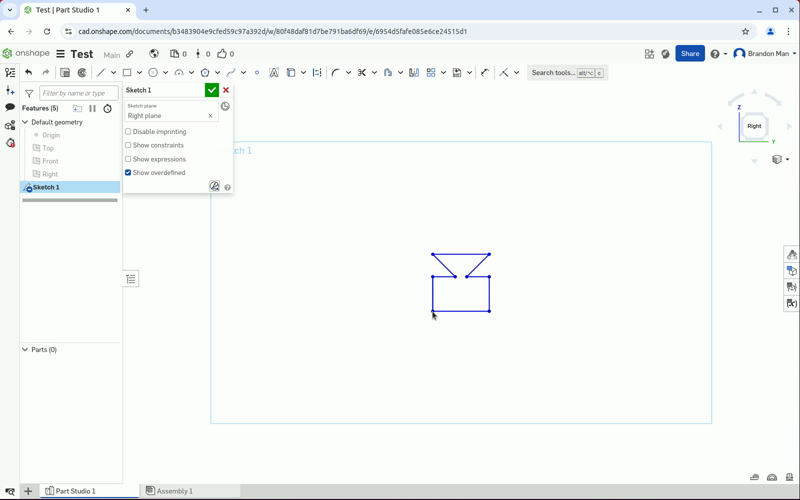
mouse_move(452, 283)
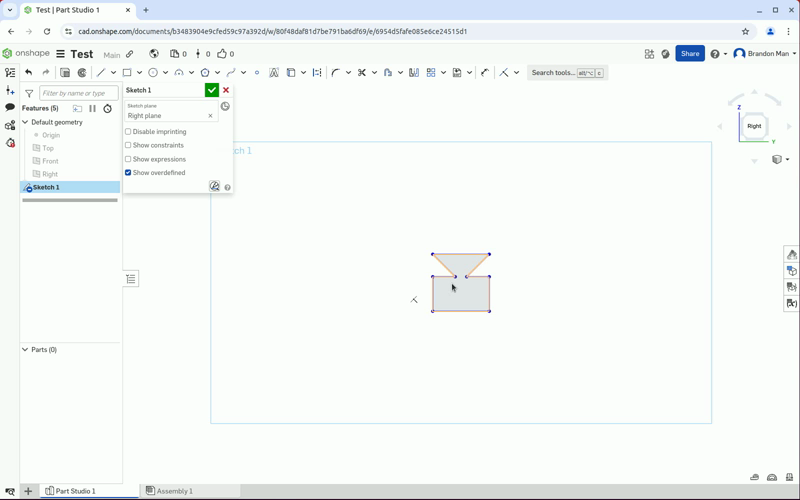
click(452, 283)
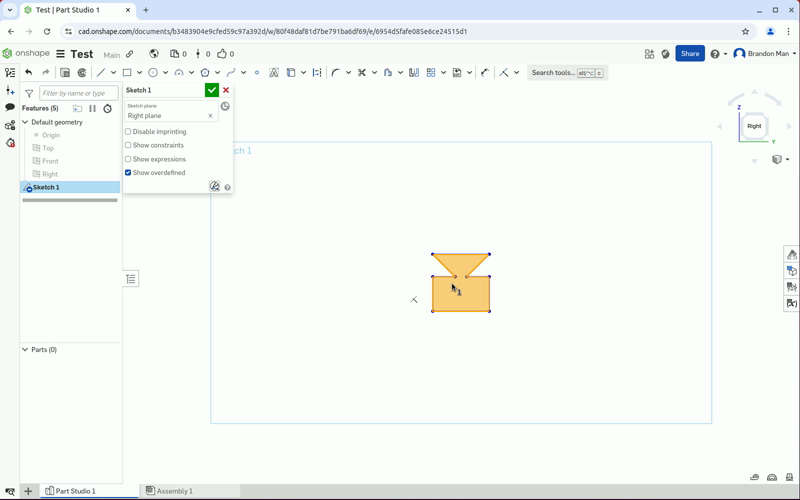
mouse_move(73, 352)
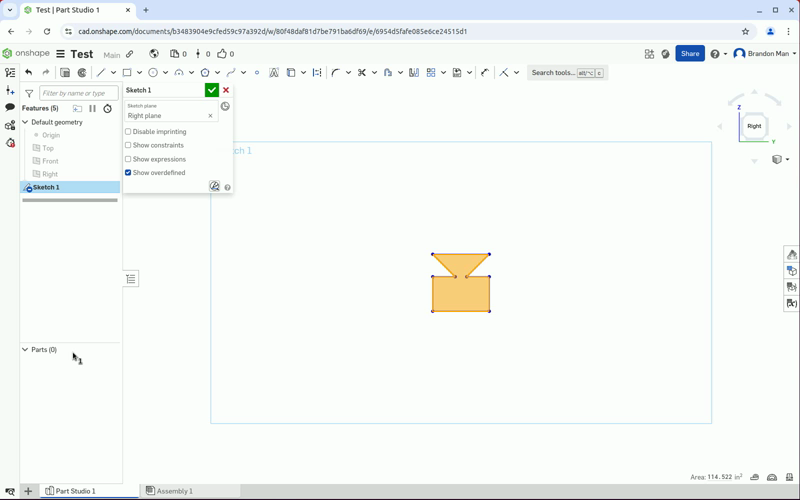
key(shift+y)
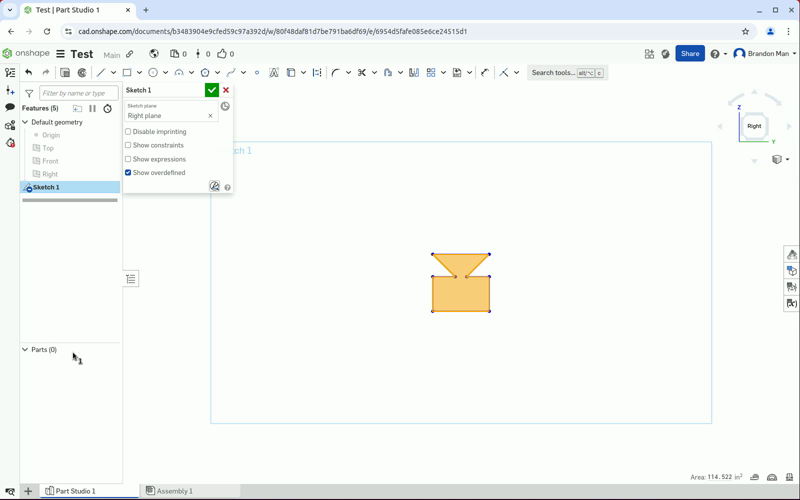
key(shift+e)
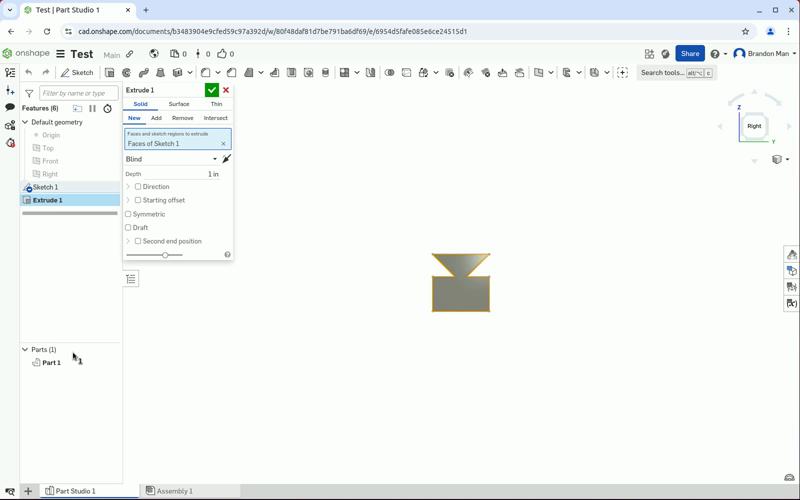
mouse_move(143, 106)
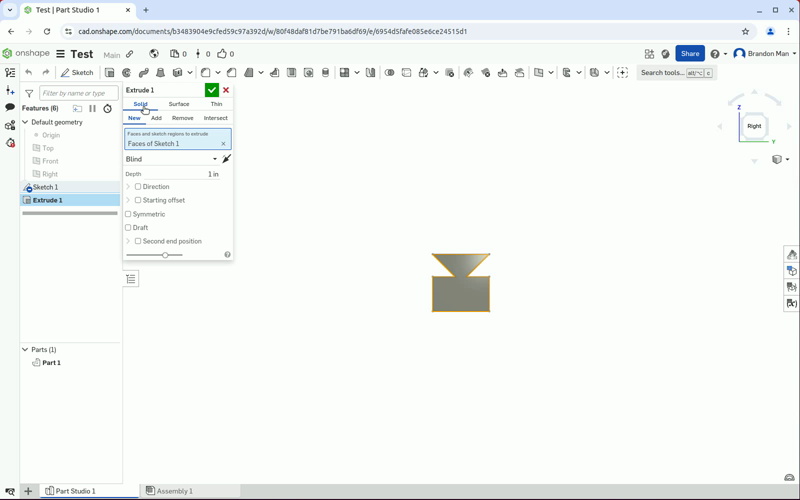
click(143, 106)
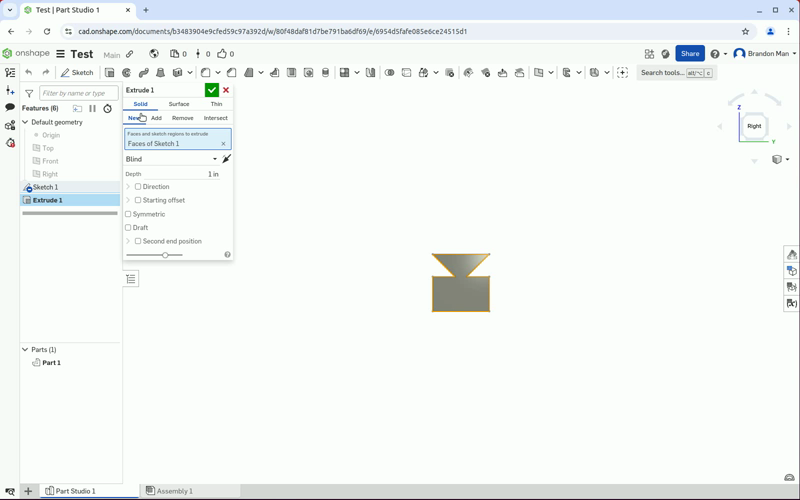
mouse_move(137, 120)
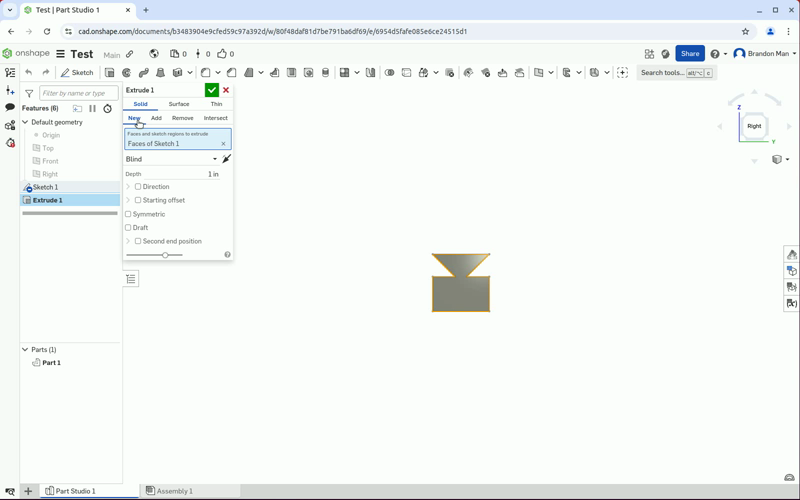
click(137, 120)
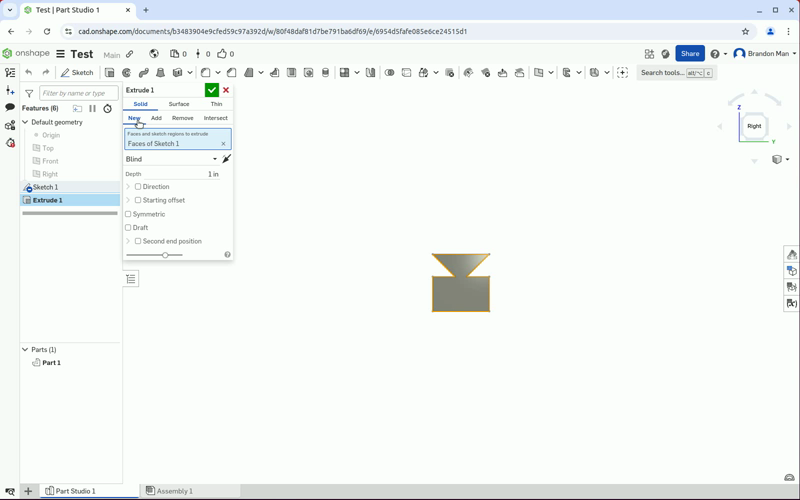
key(tab, 4)
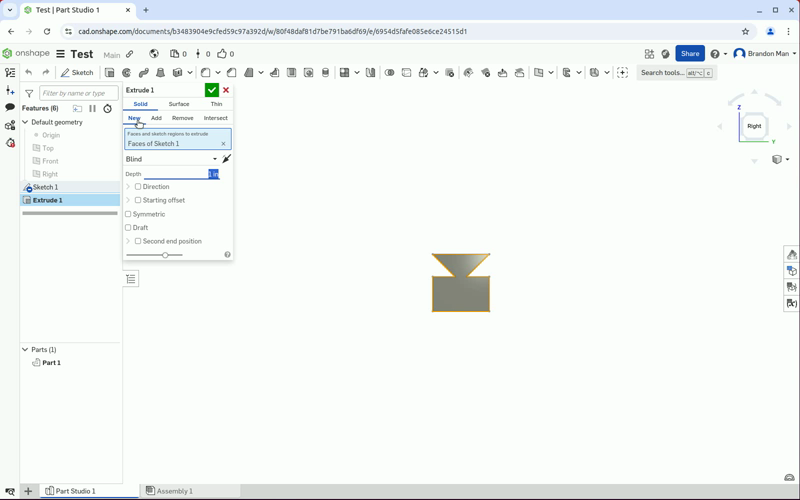
text(18.535)
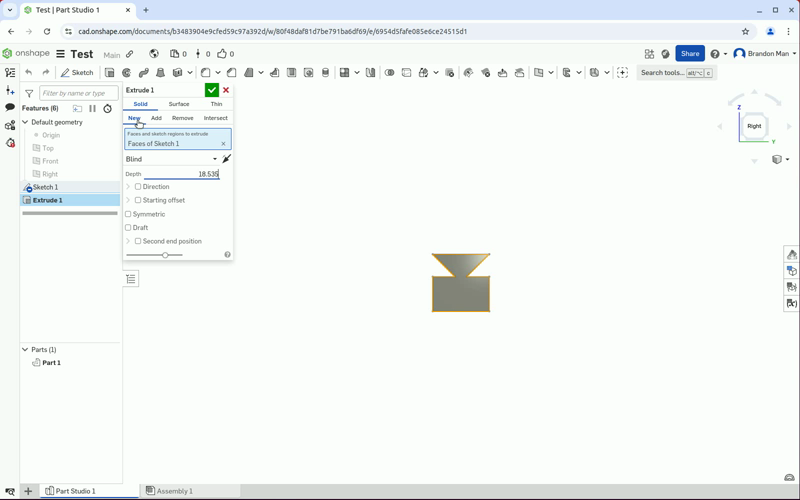
key(enter)
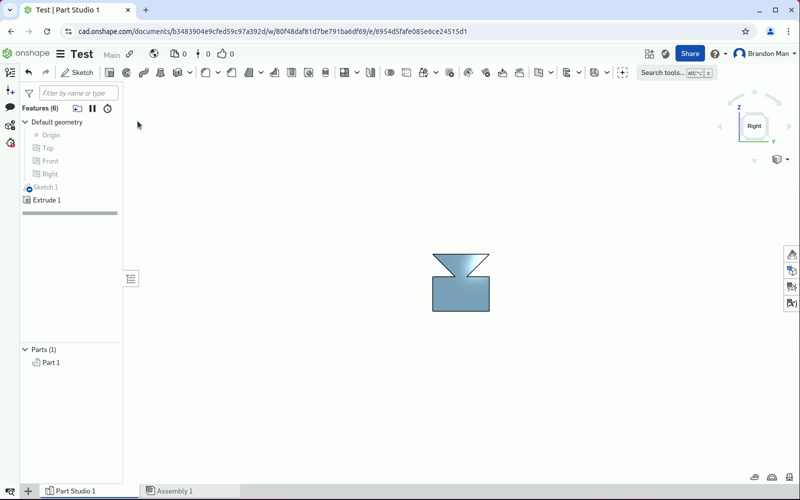
key(shift+h)
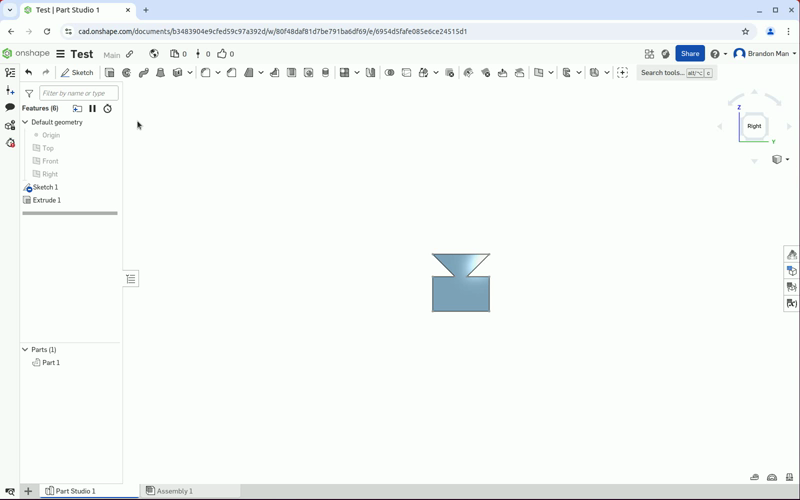
key(shift+h)
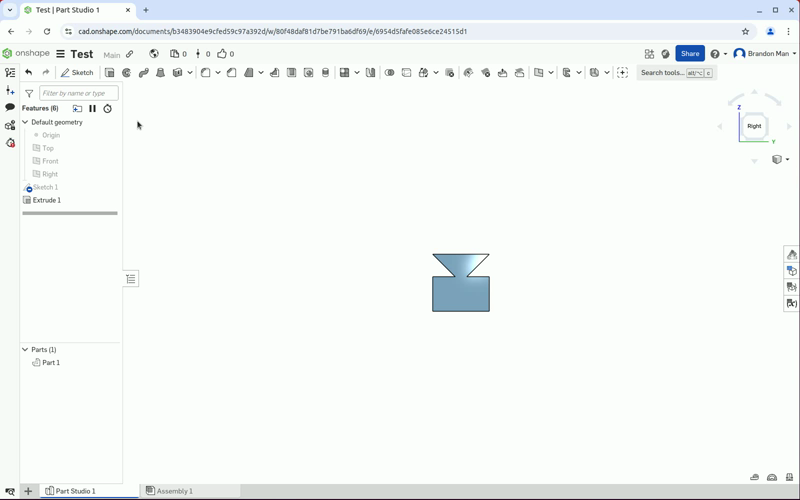
mouse_move(73, 189)
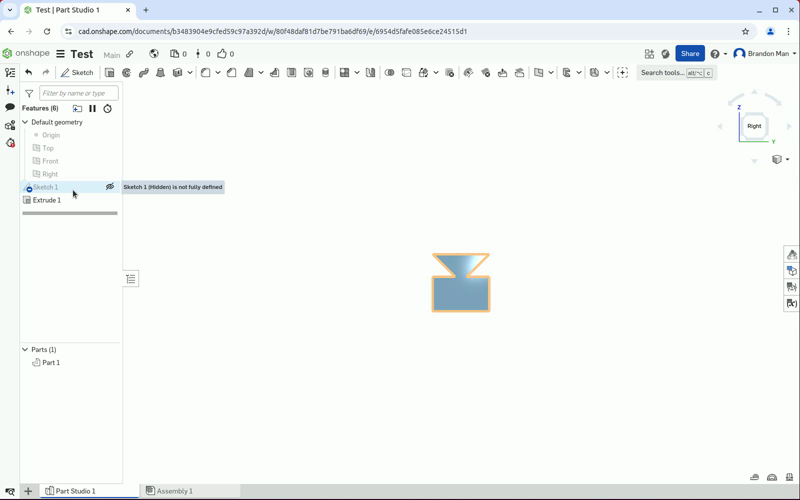
click(73, 189)
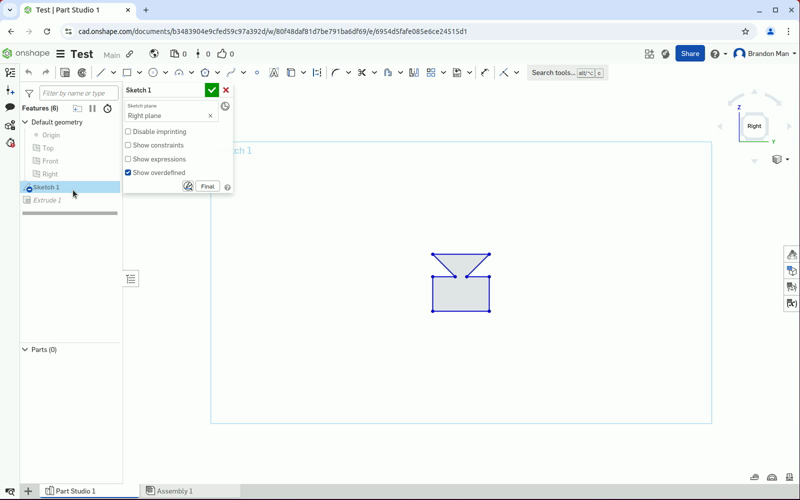
mouse_move(229, 92)
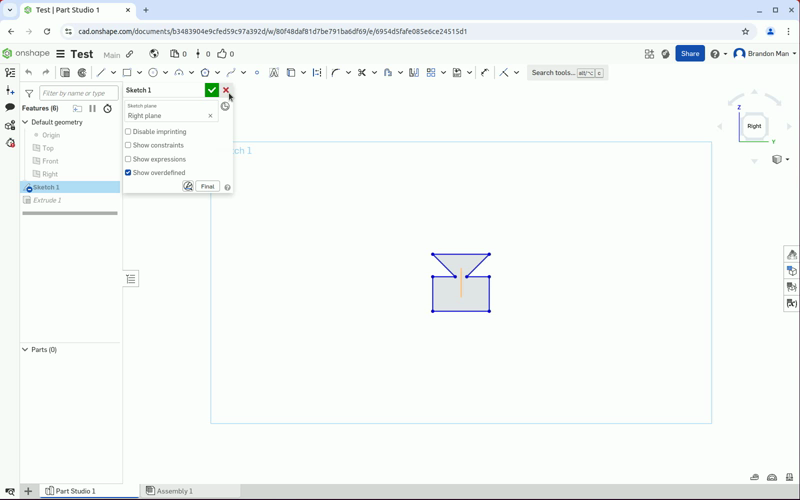
click(229, 92)
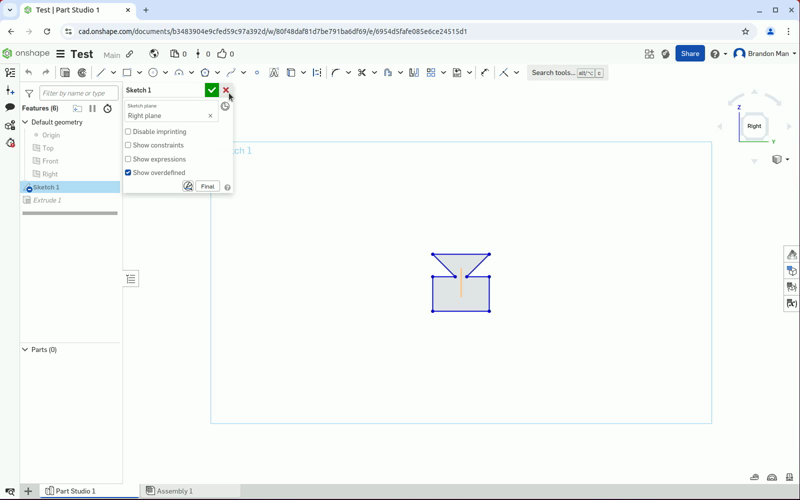
key(shift+s)
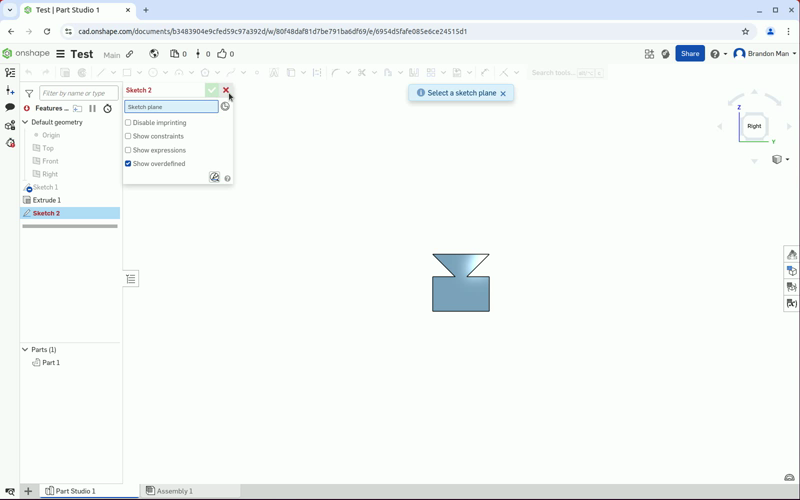
mouse_move(73, 176)
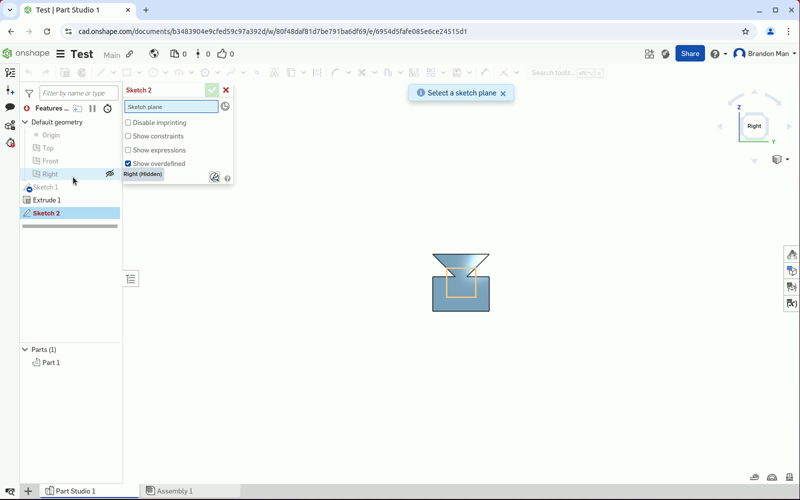
click(73, 176)
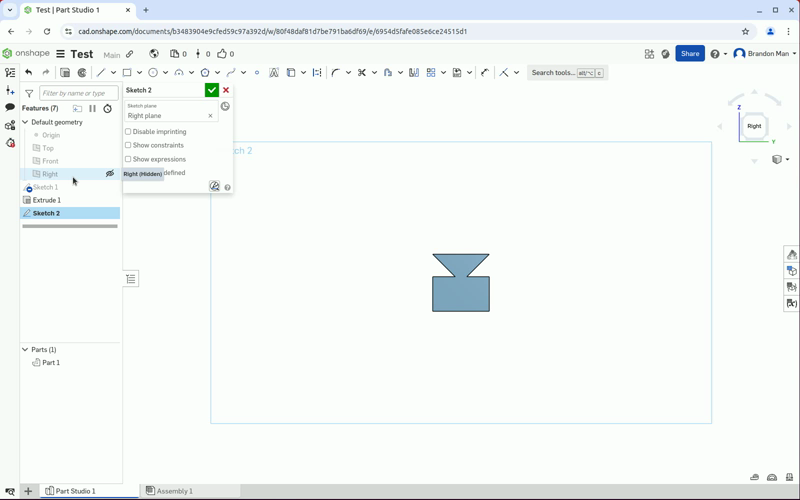
mouse_move(73, 352)
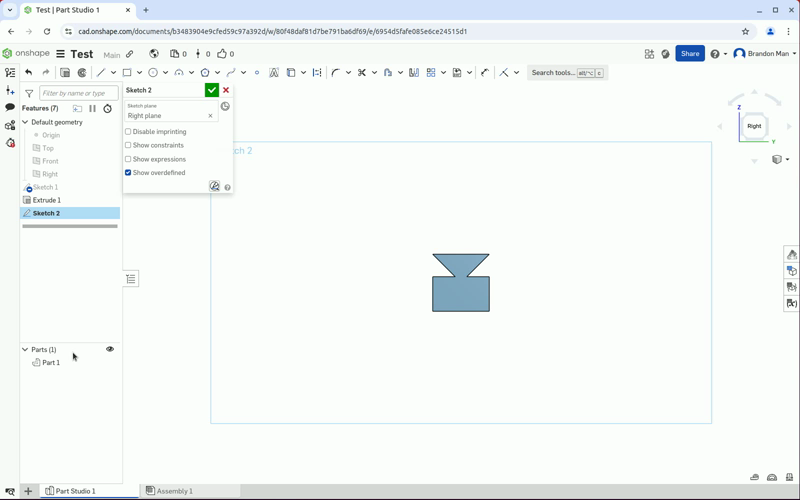
key(y)
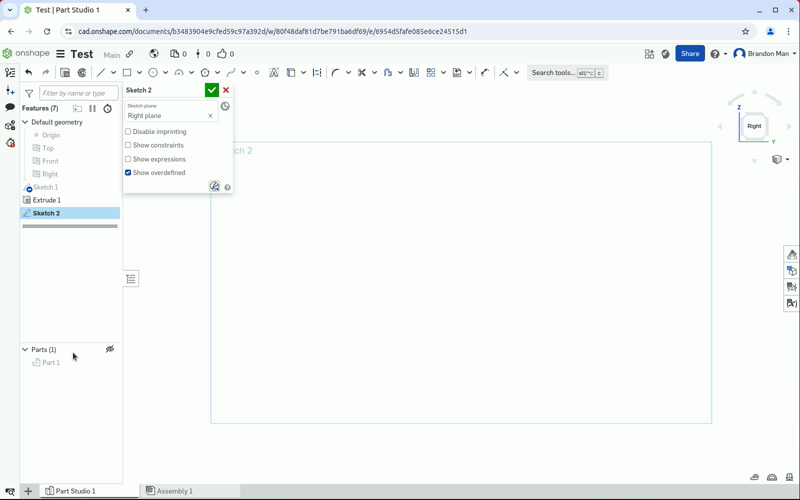
key(l)
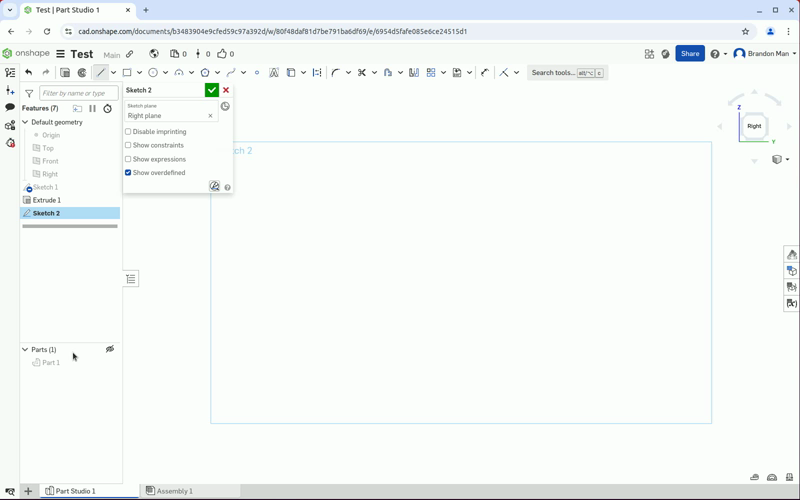
key_down(shift)
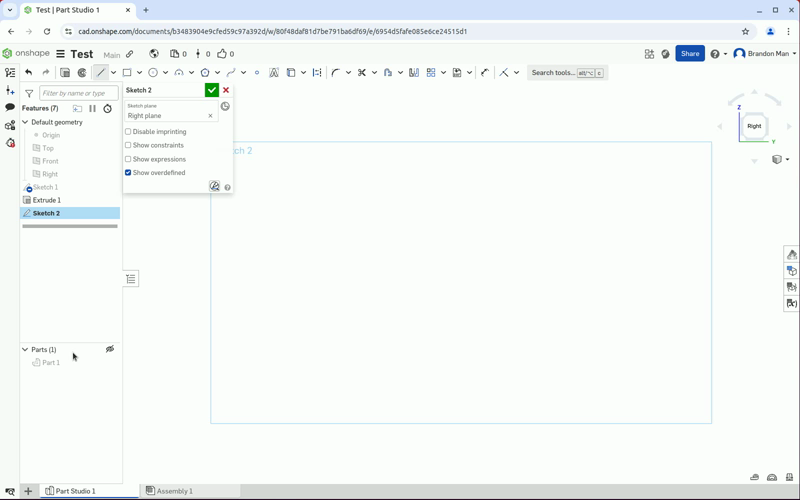
mouse_move(432, 311)
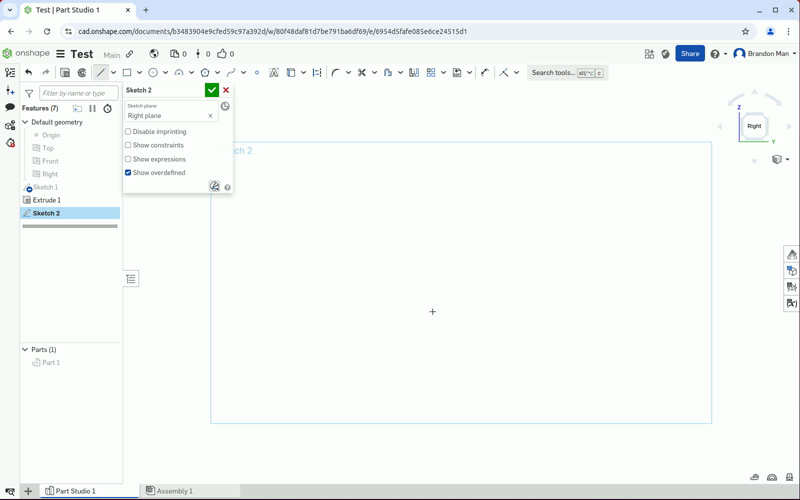
click(432, 311)
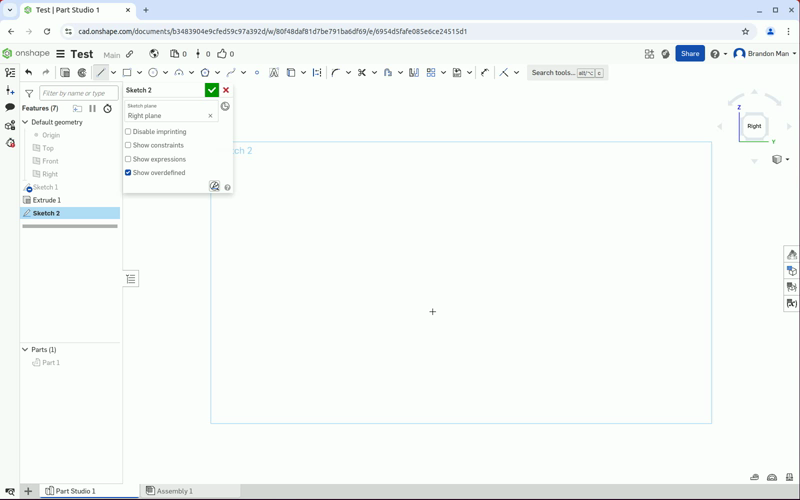
key_up(shift)
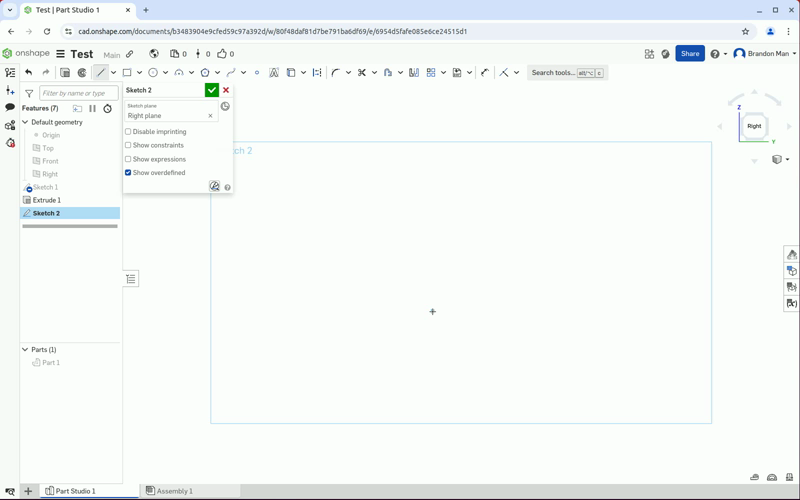
key_down(shift)
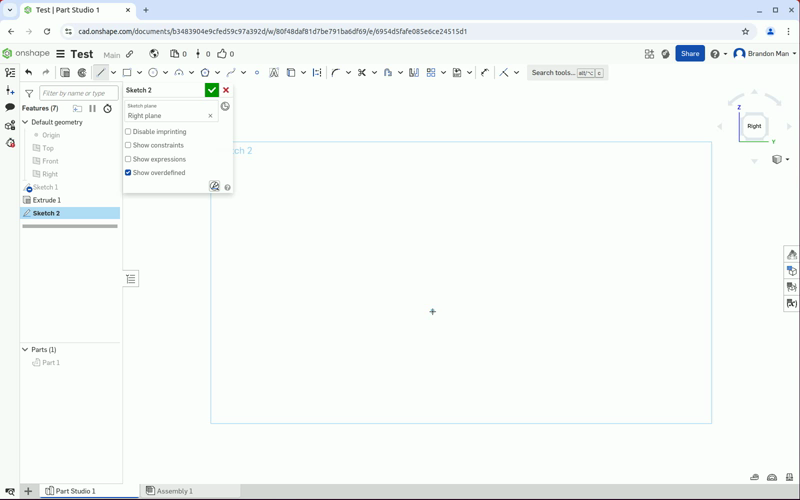
mouse_move(462, 311)
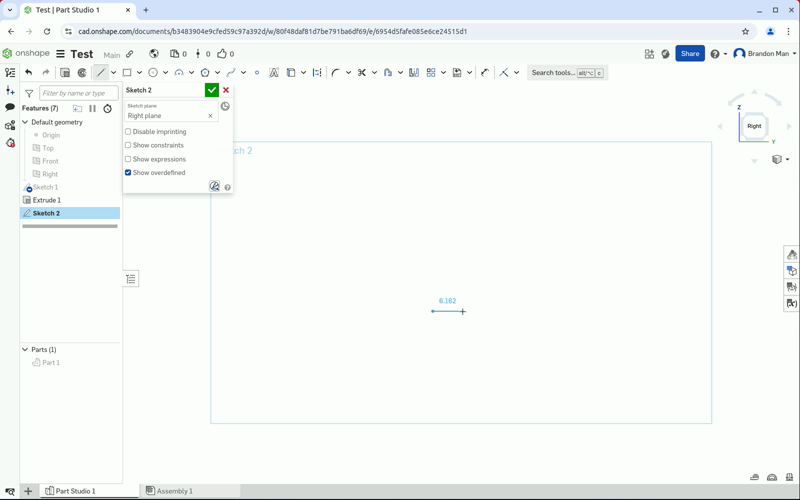
mouse_move(489, 311)
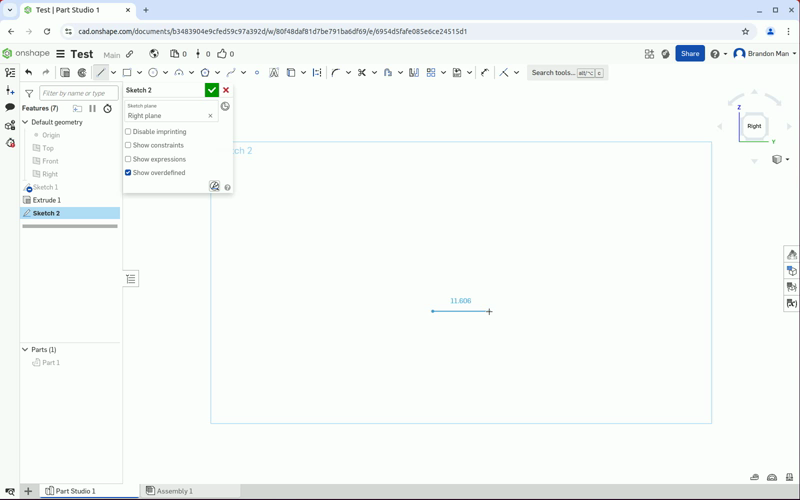
click(489, 311)
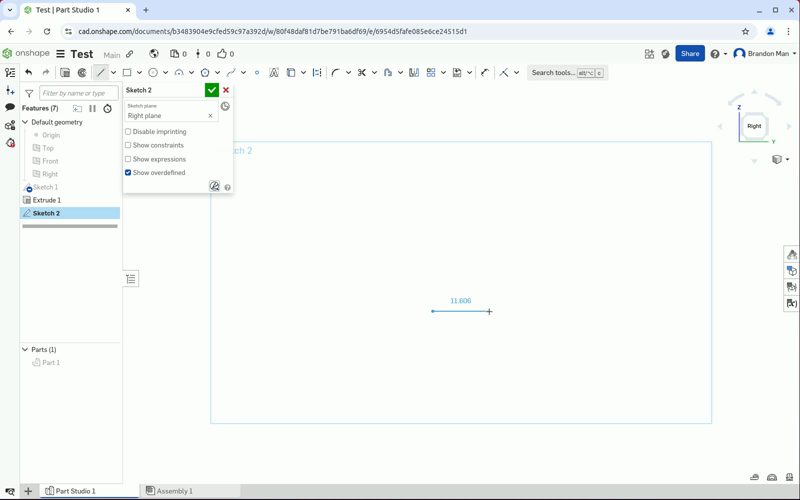
key_up(shift)
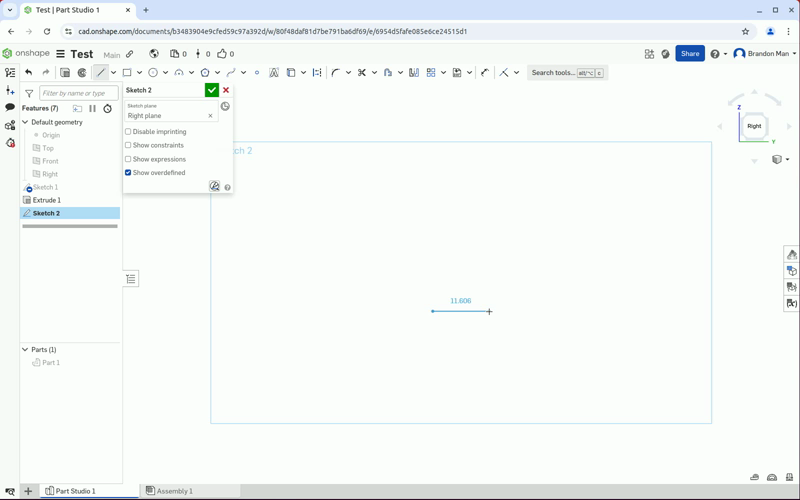
key_down(shift)
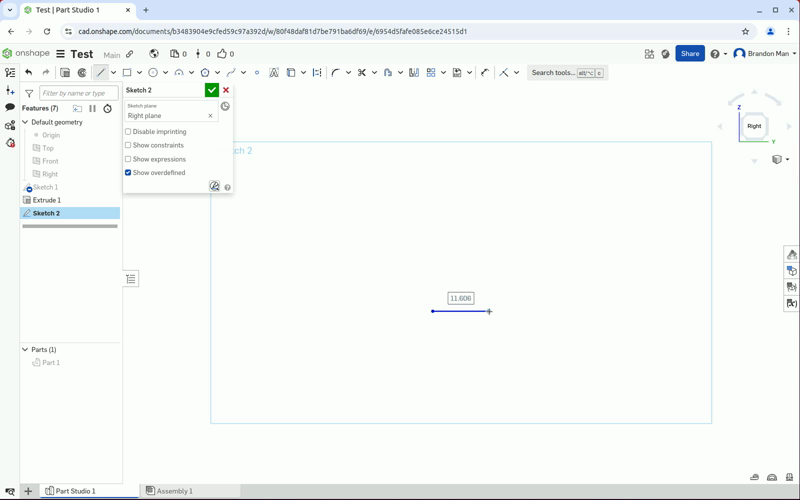
mouse_move(519, 311)
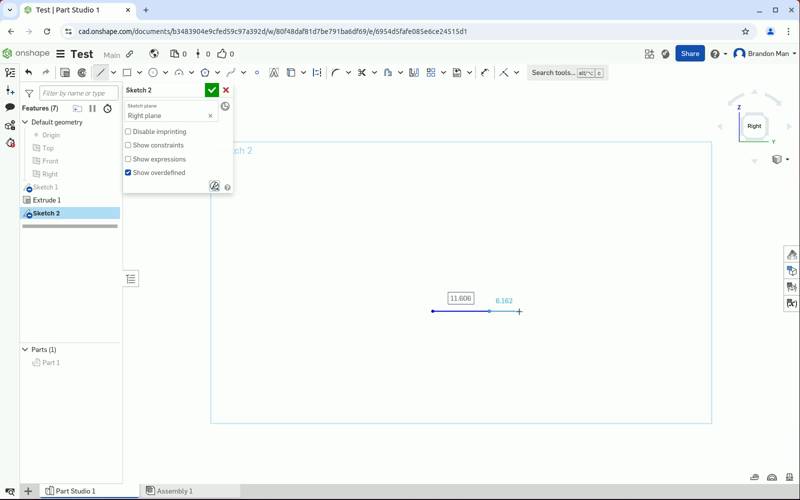
mouse_move(489, 276)
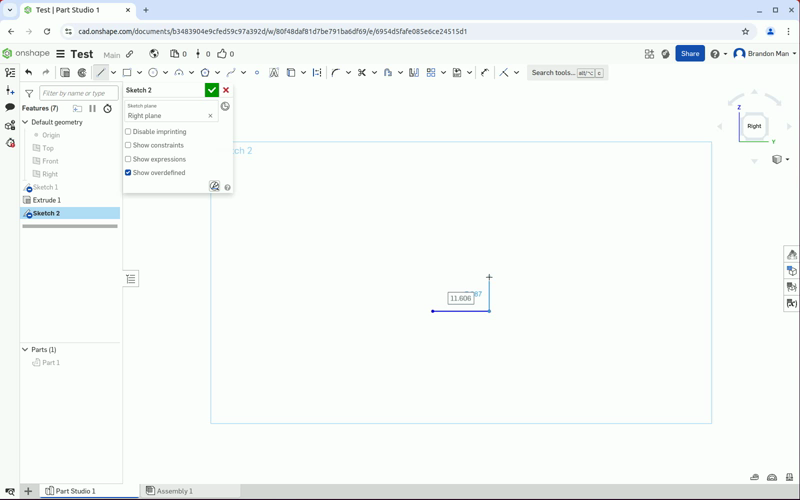
click(489, 276)
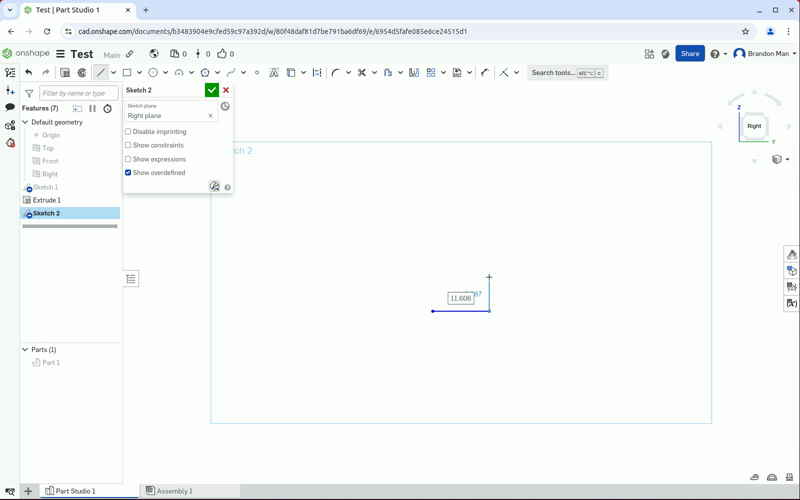
key_up(shift)
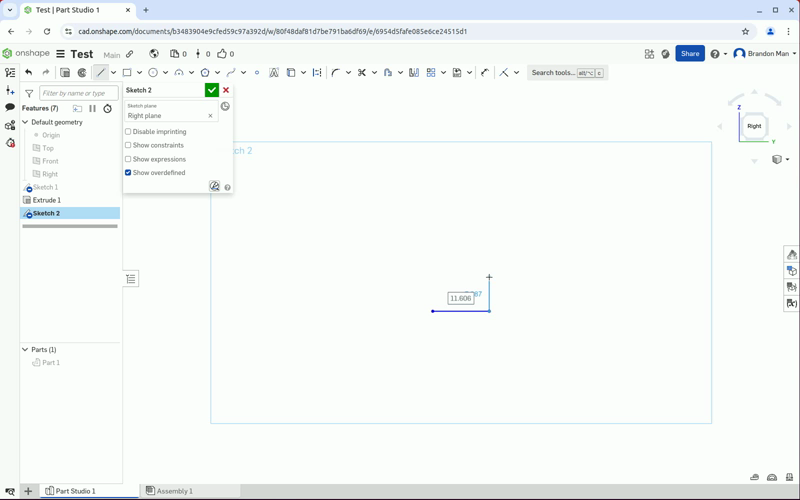
key_down(shift)
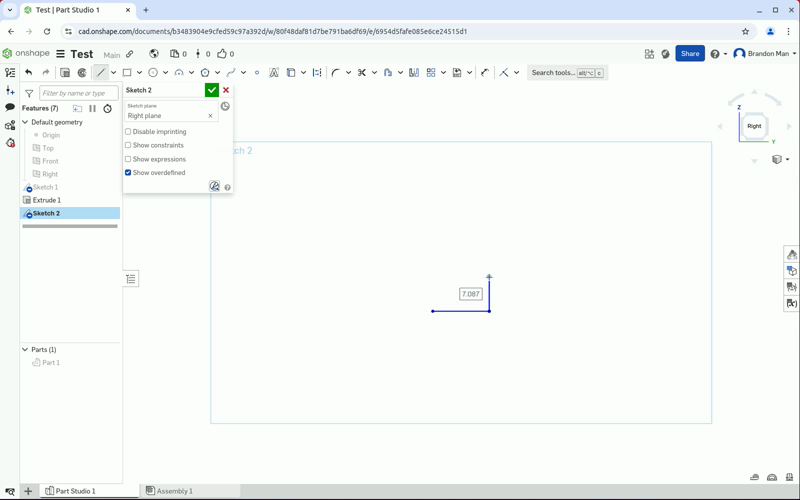
mouse_move(519, 276)
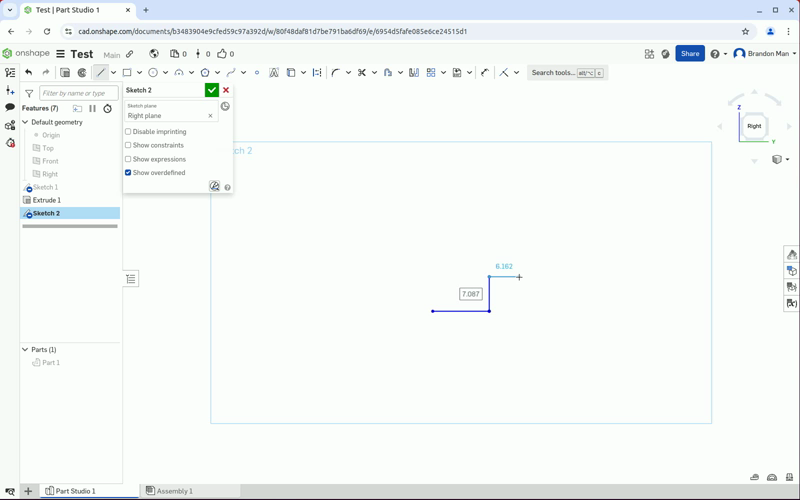
mouse_move(466, 276)
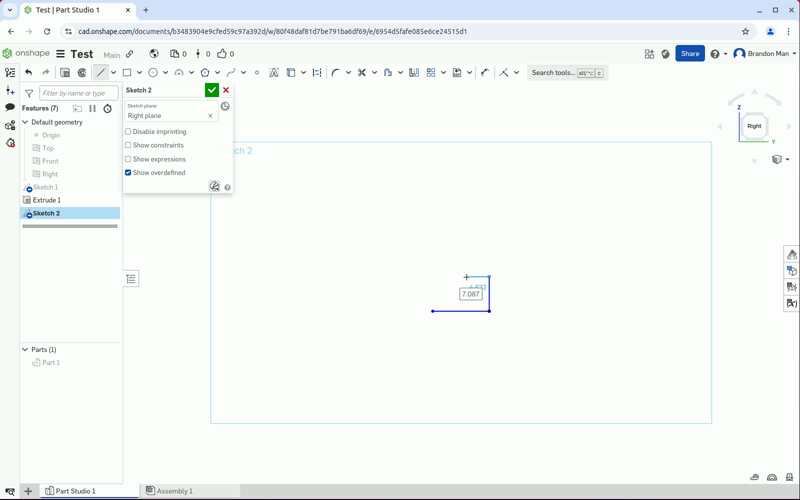
click(466, 276)
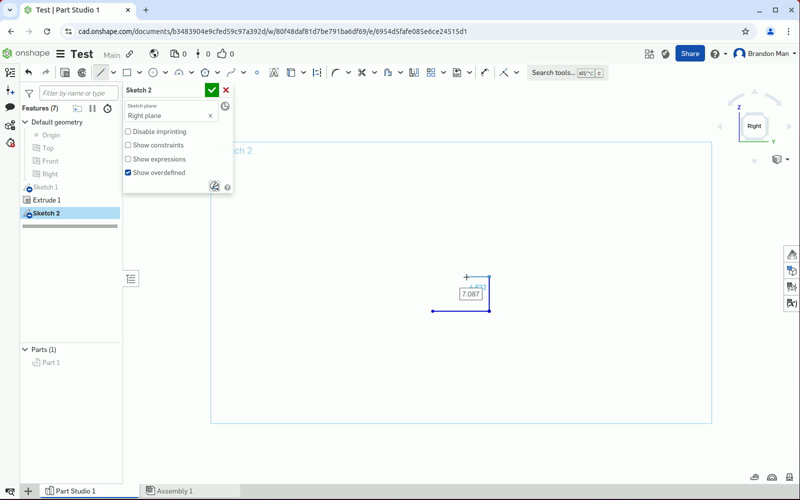
key_up(shift)
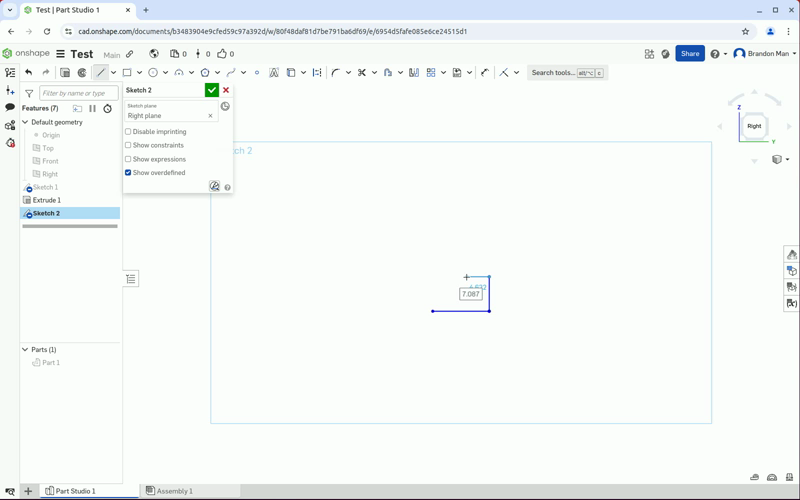
key_down(shift)
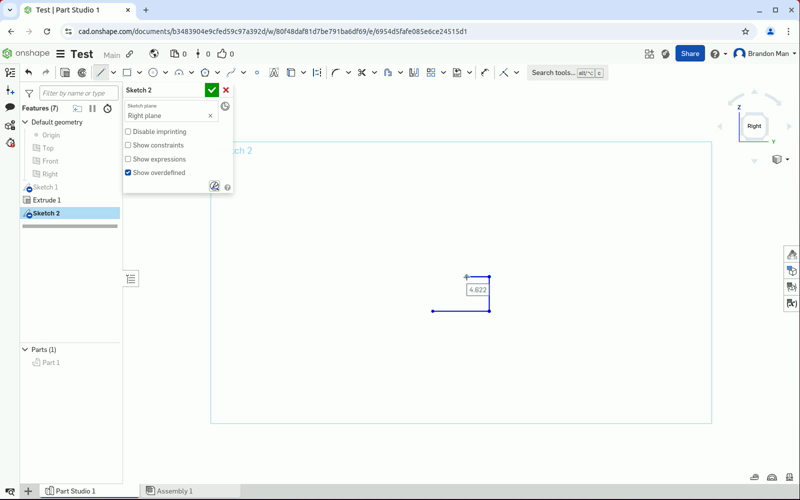
mouse_move(496, 276)
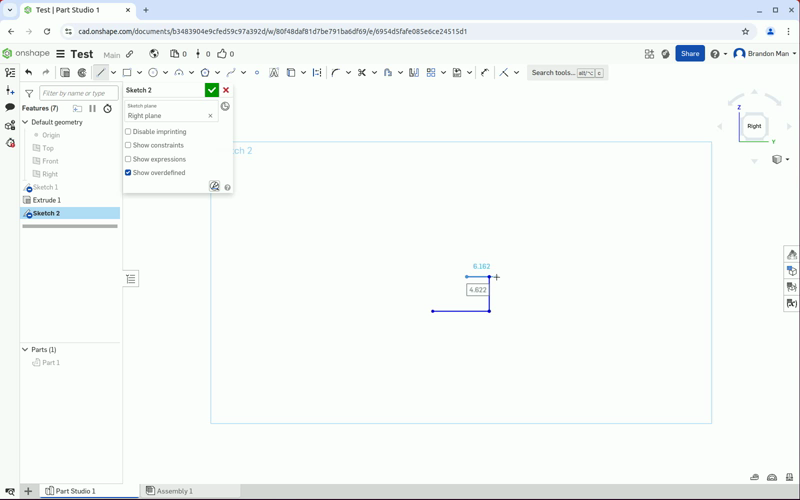
mouse_move(489, 254)
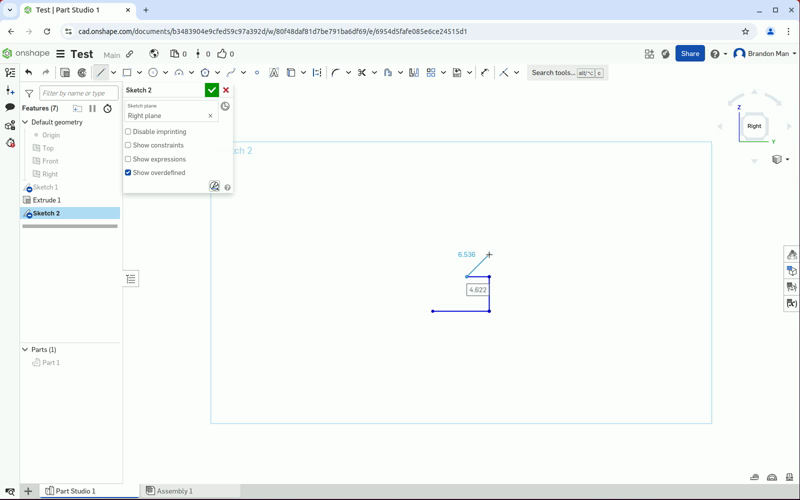
click(489, 254)
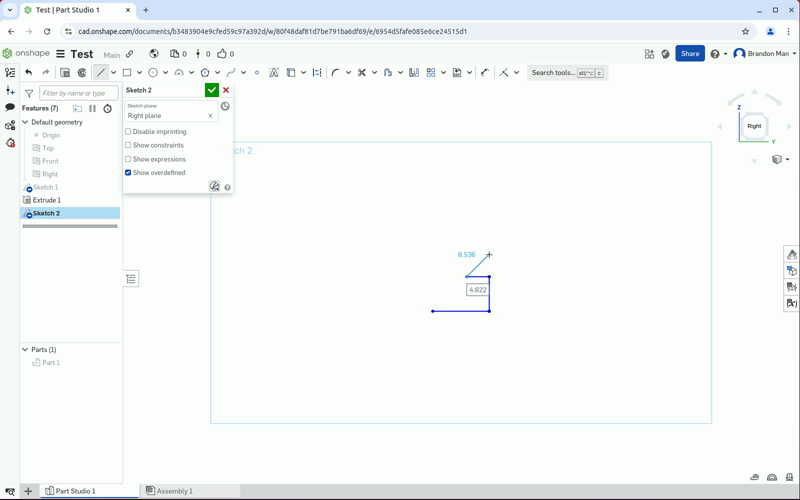
key_up(shift)
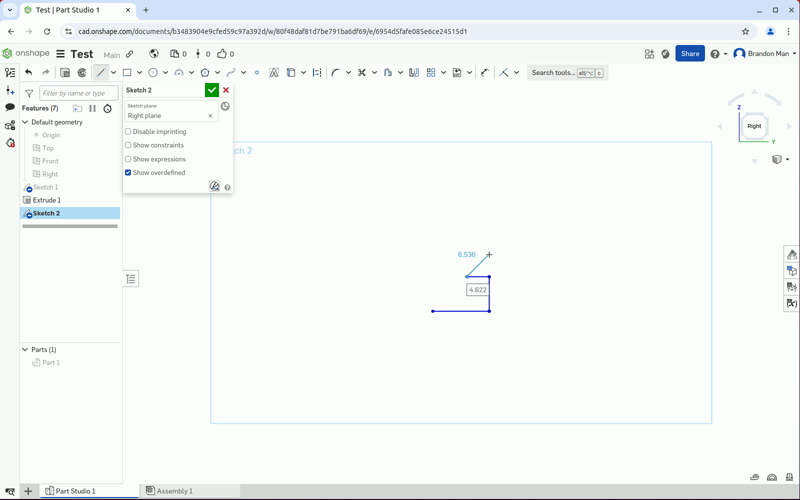
key_down(shift)
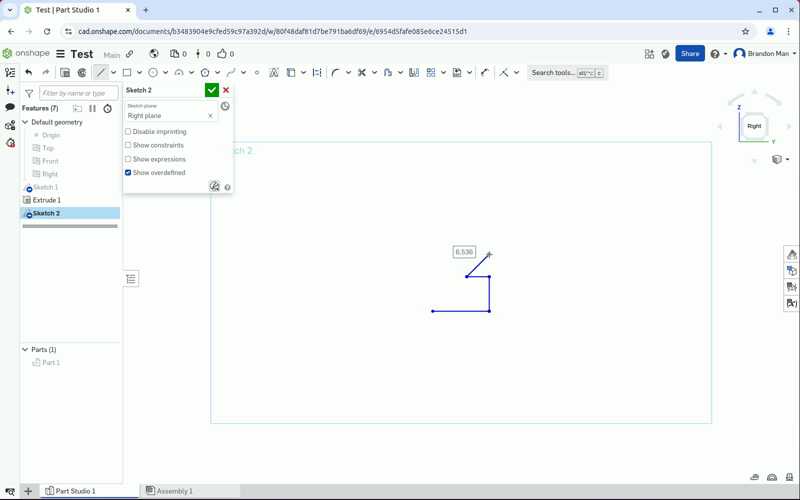
mouse_move(519, 254)
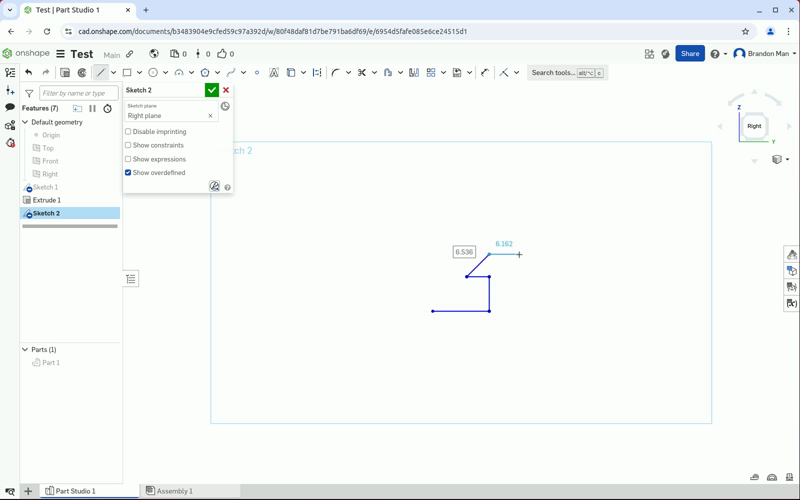
mouse_move(432, 254)
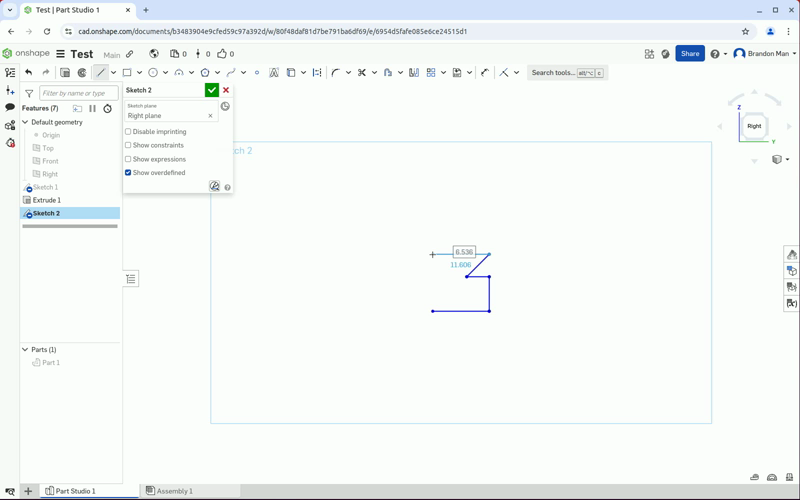
click(432, 254)
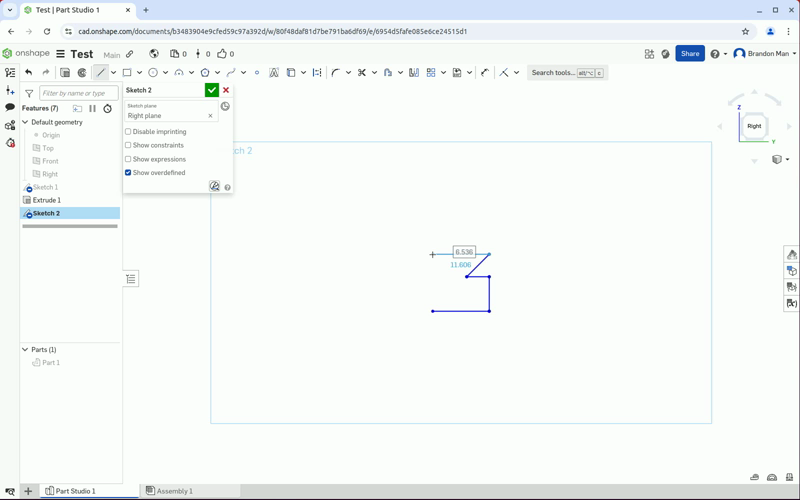
key_up(shift)
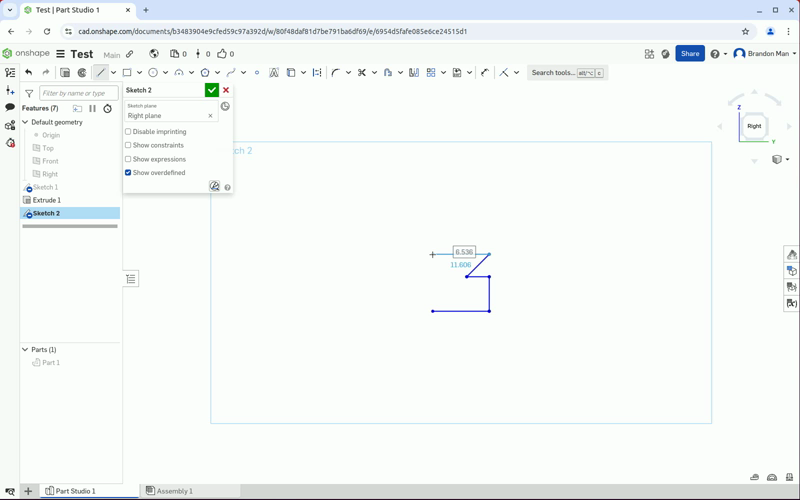
key_down(shift)
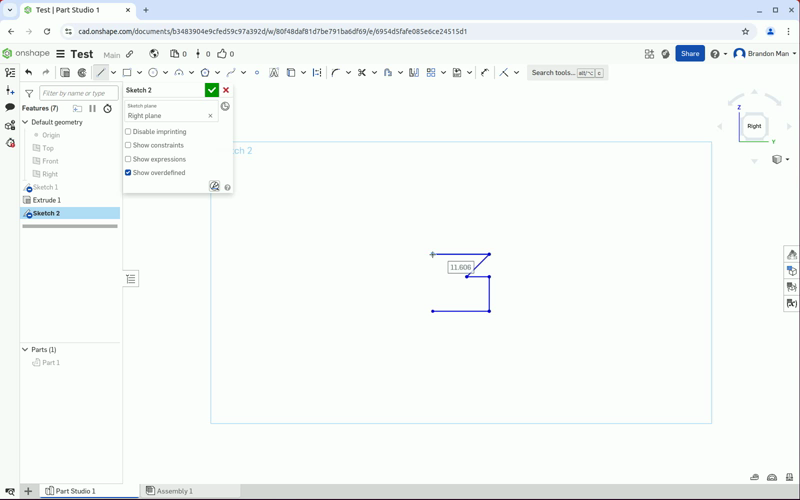
mouse_move(462, 254)
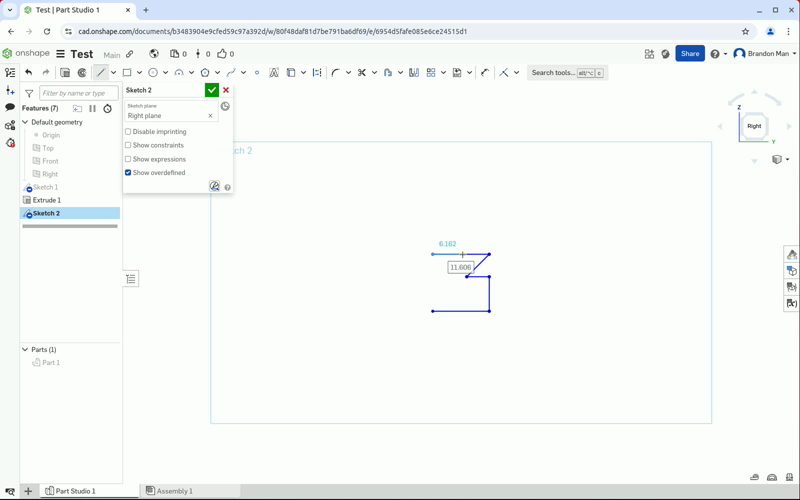
mouse_move(455, 276)
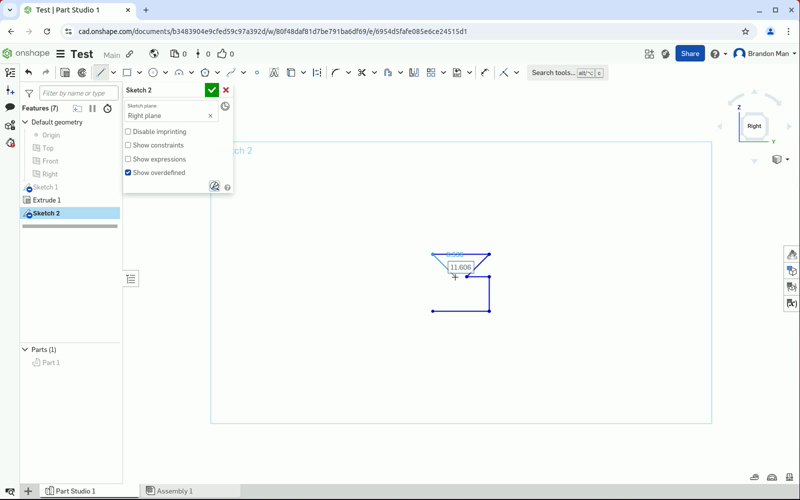
click(455, 276)
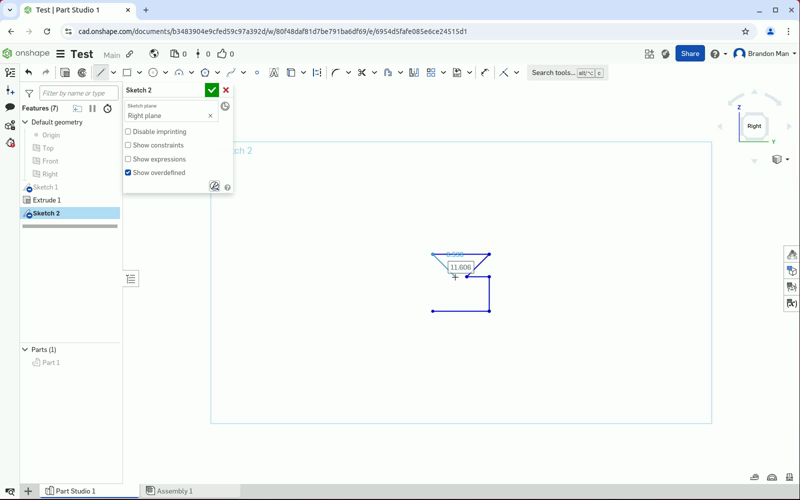
key_up(shift)
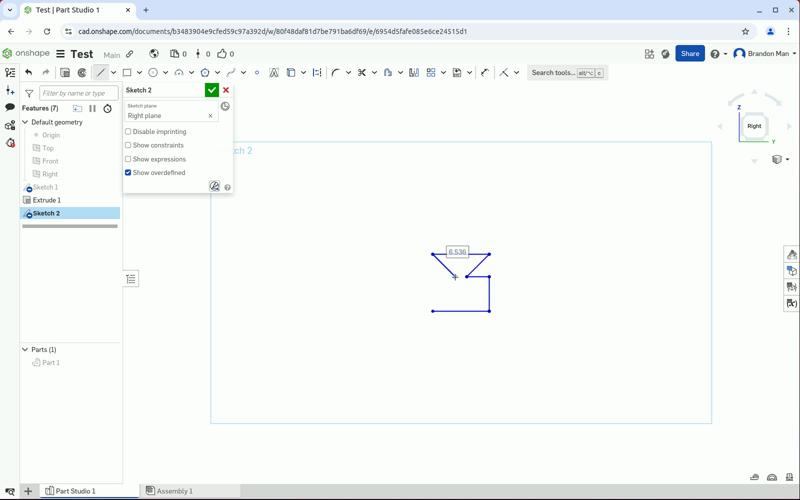
key_down(shift)
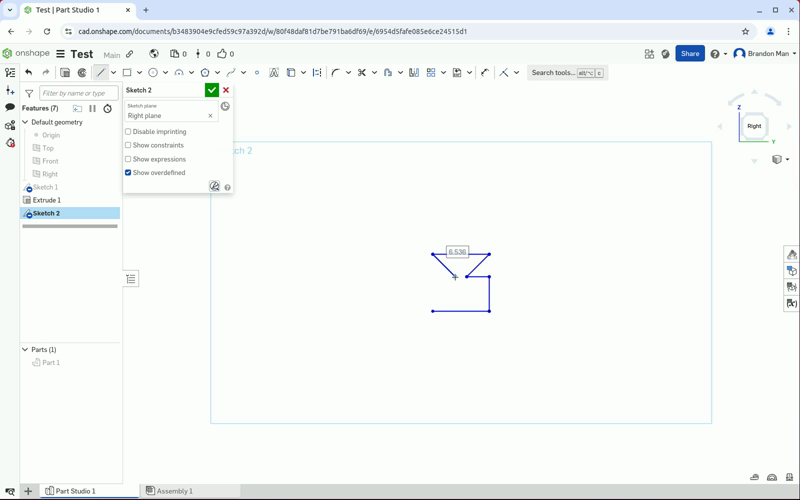
mouse_move(485, 276)
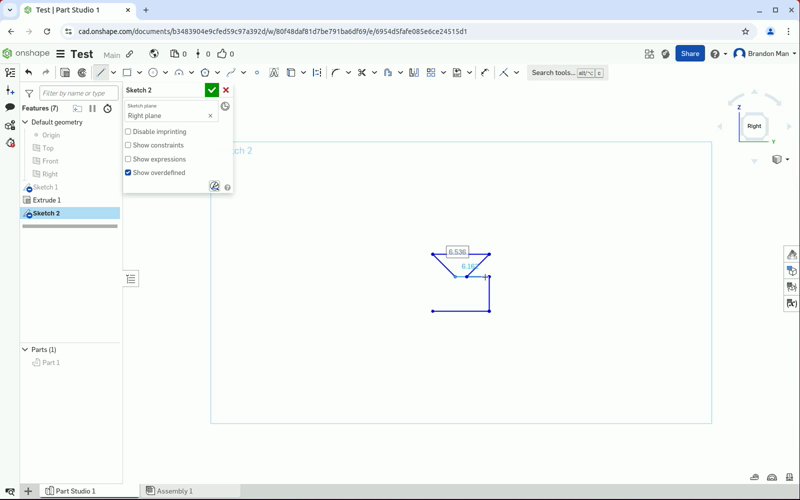
mouse_move(432, 276)
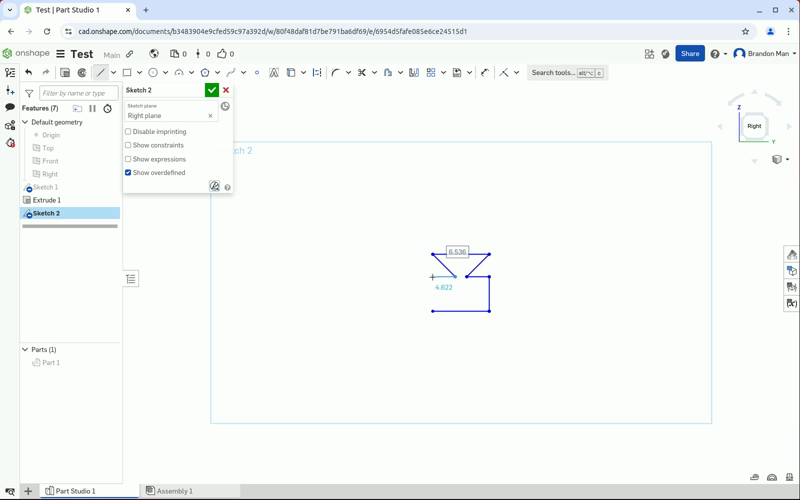
click(432, 276)
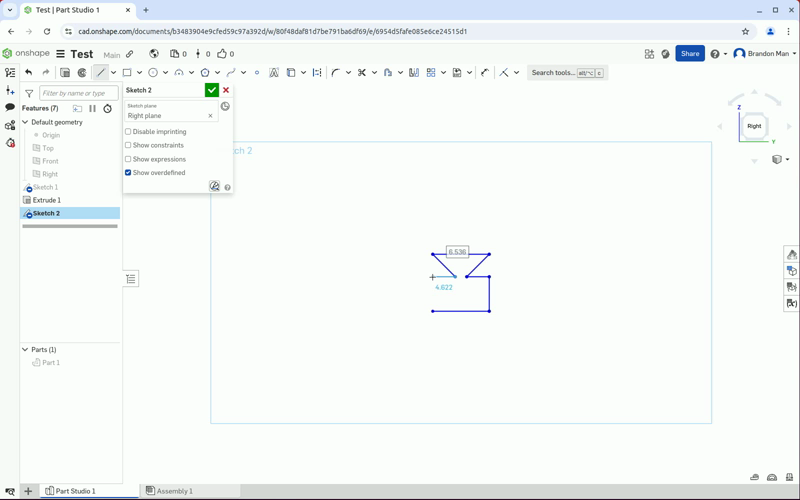
key_up(shift)
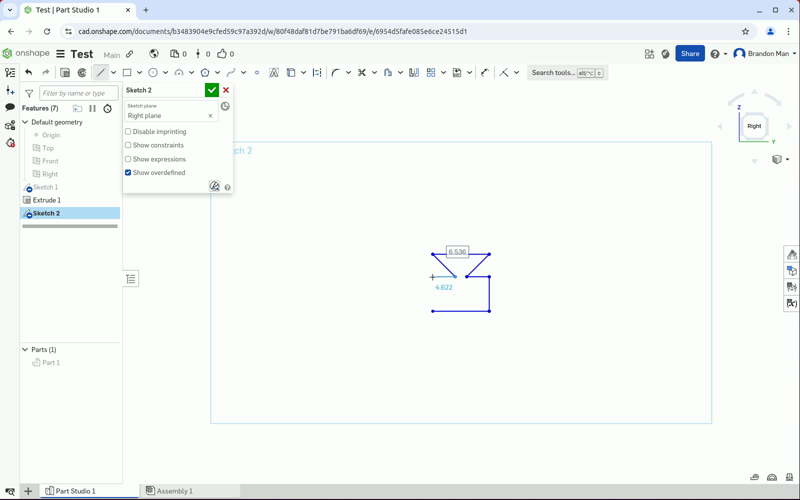
mouse_move(462, 276)
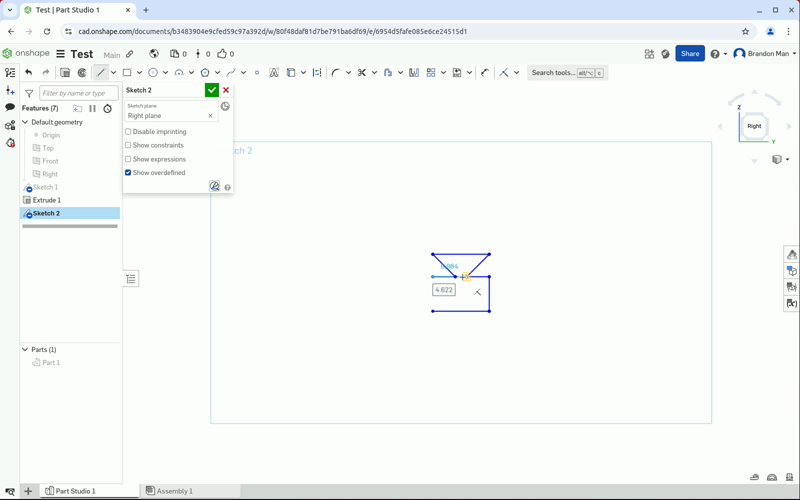
key_down(shift)
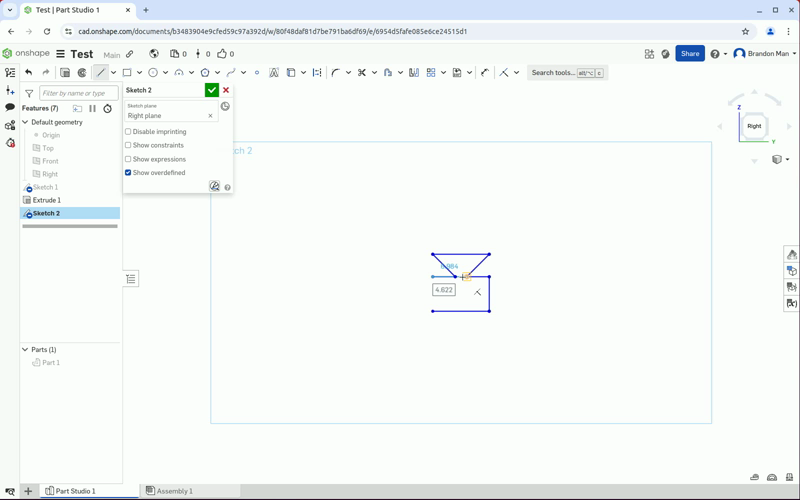
mouse_move(432, 311)
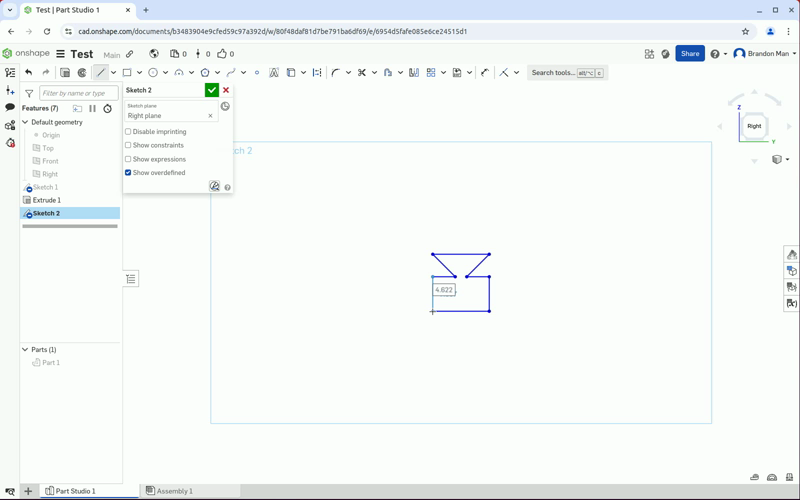
key_up(shift)
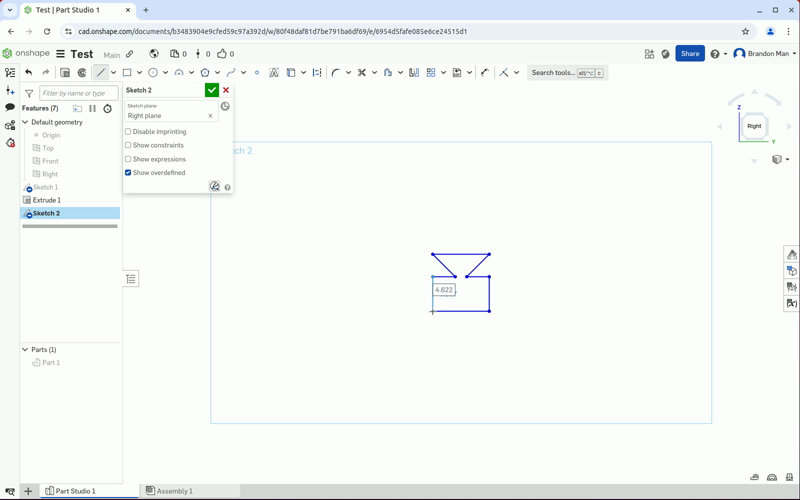
click(432, 311)
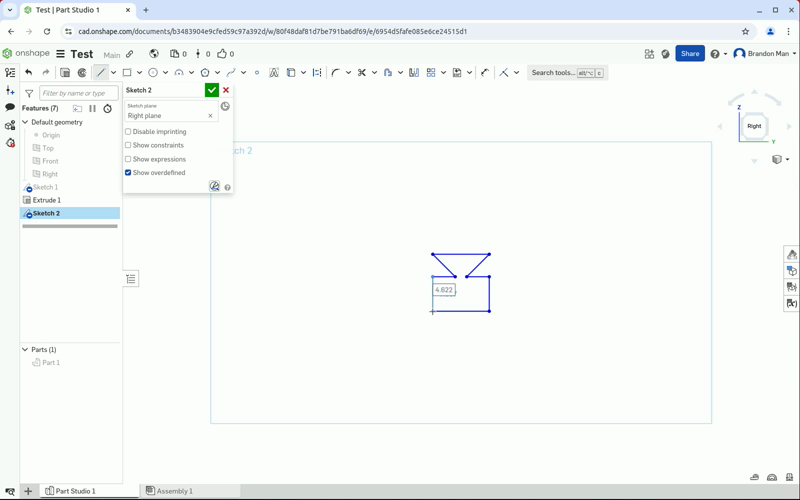
key(esc)
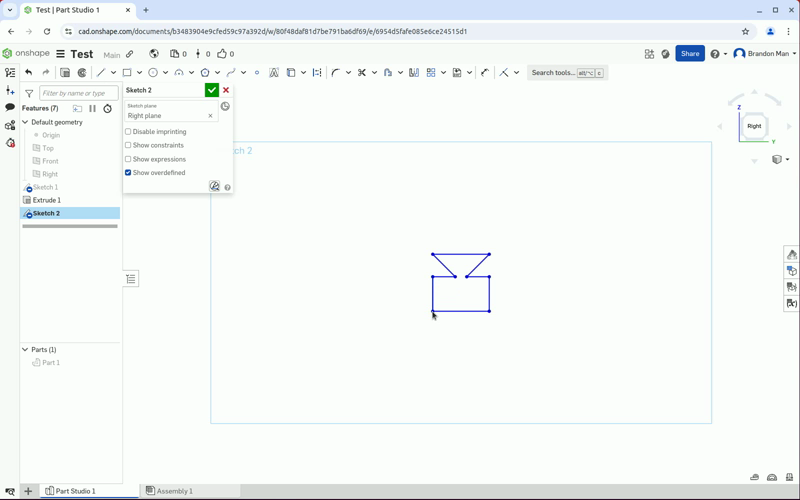
mouse_move(454, 305)
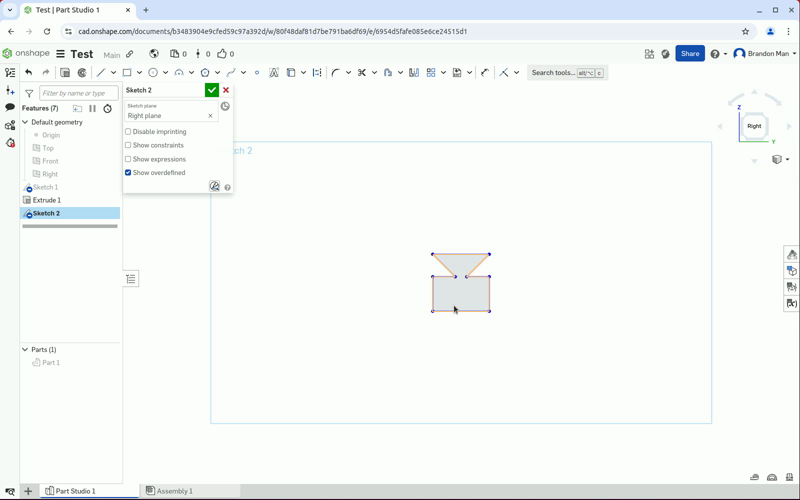
click(454, 305)
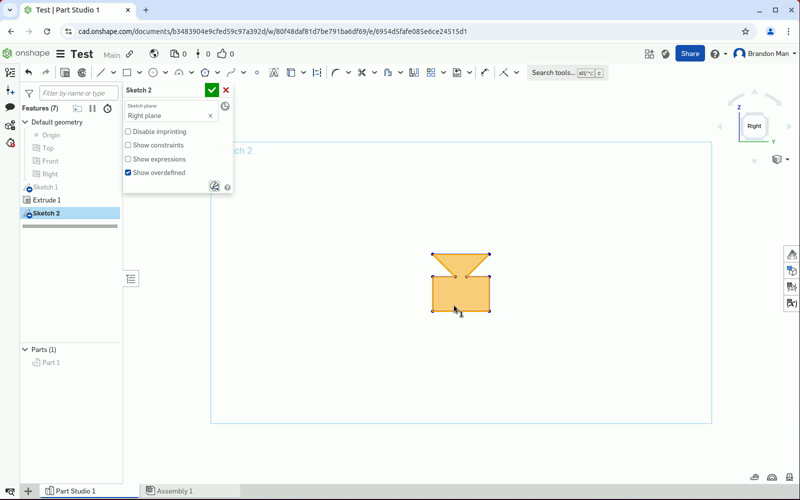
mouse_move(73, 352)
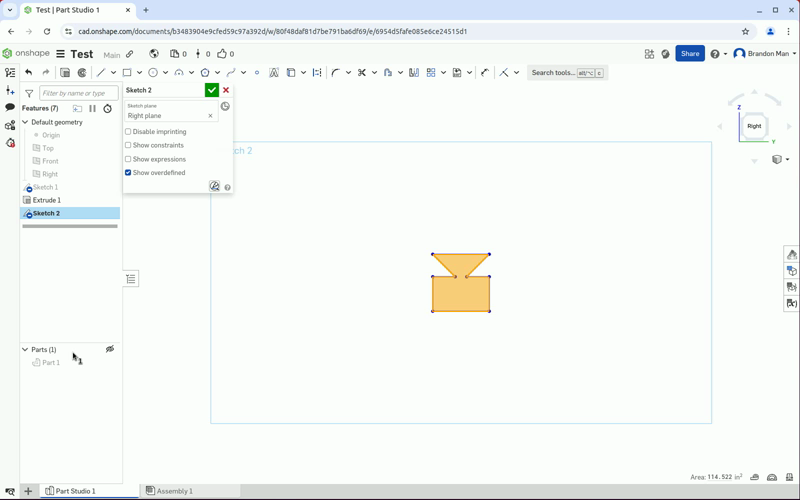
key(shift+y)
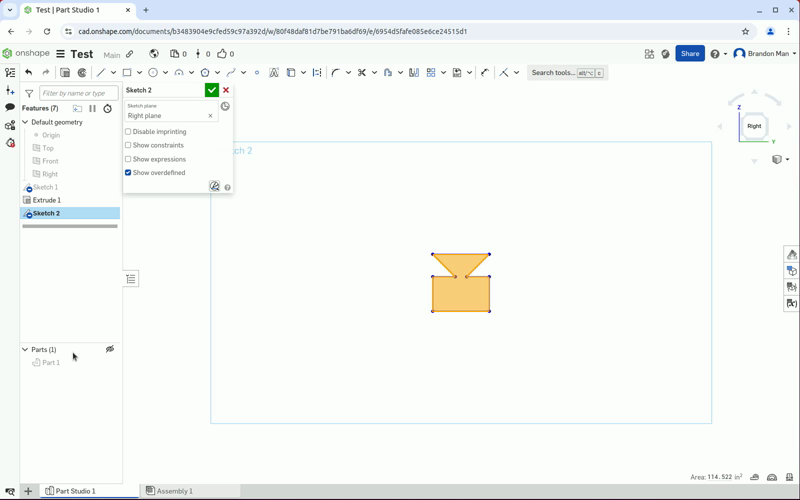
key(shift+e)
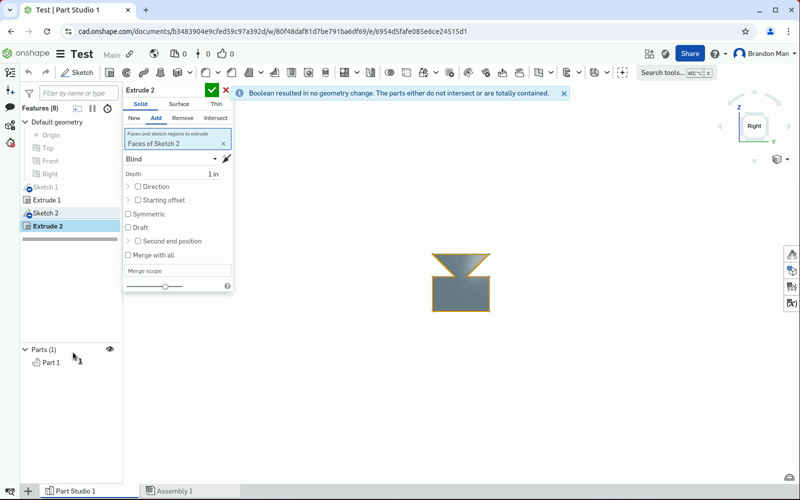
mouse_move(143, 106)
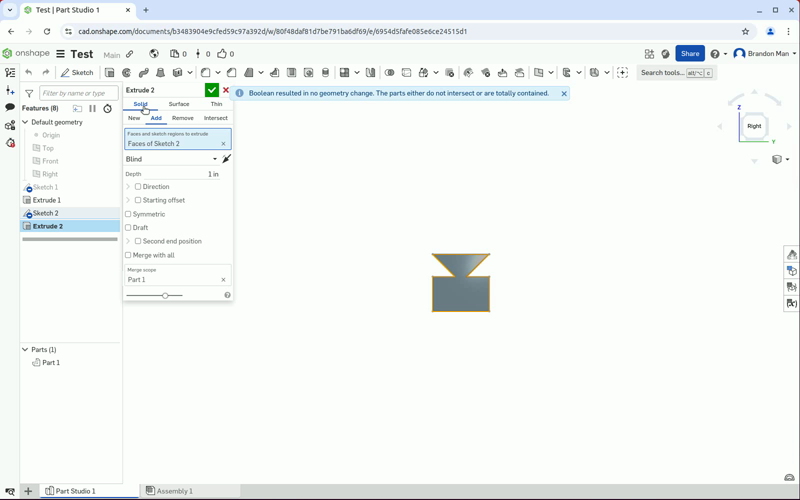
click(143, 106)
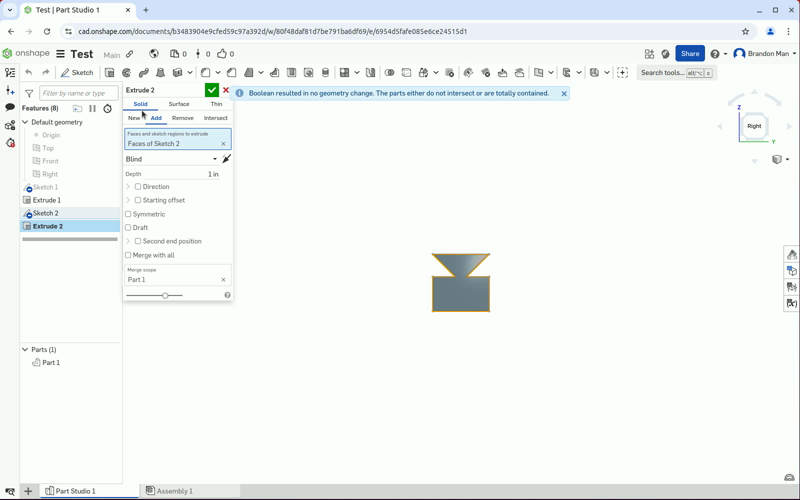
mouse_move(137, 120)
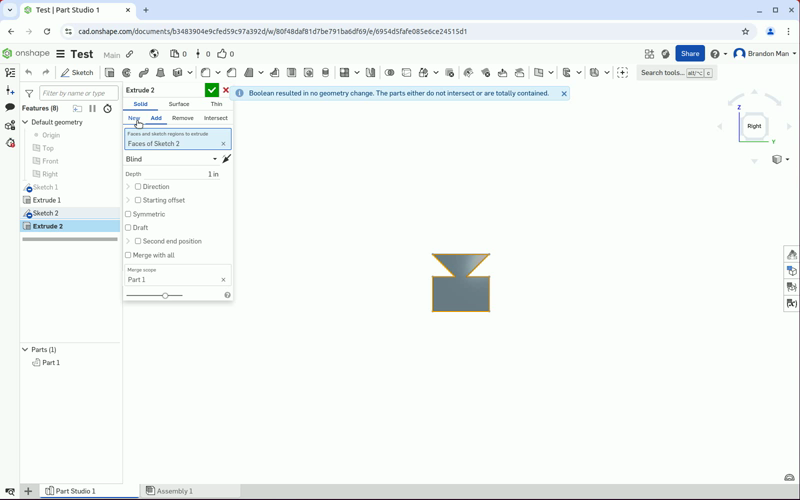
click(137, 120)
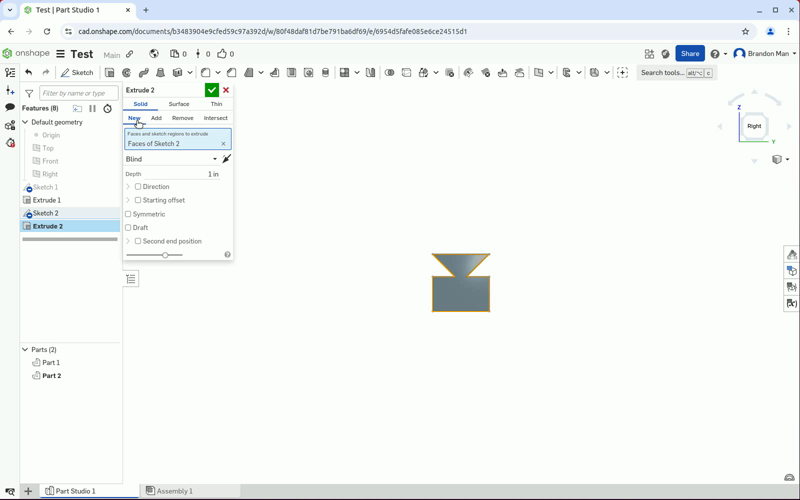
key(tab, 4)
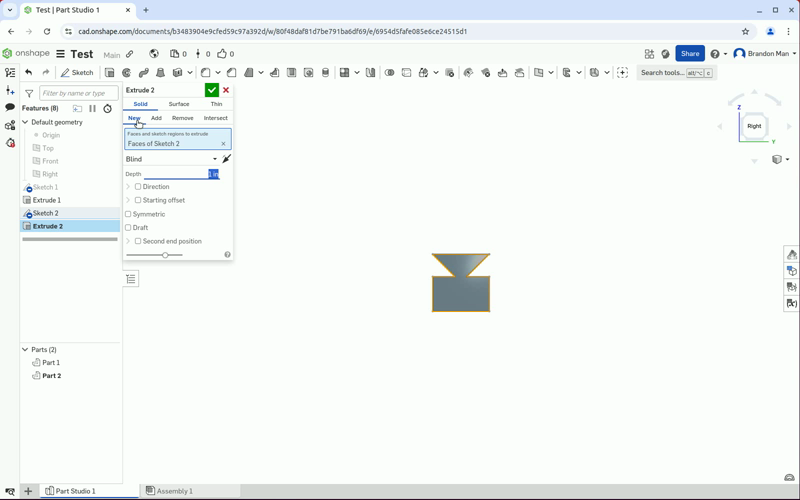
text(23.108)
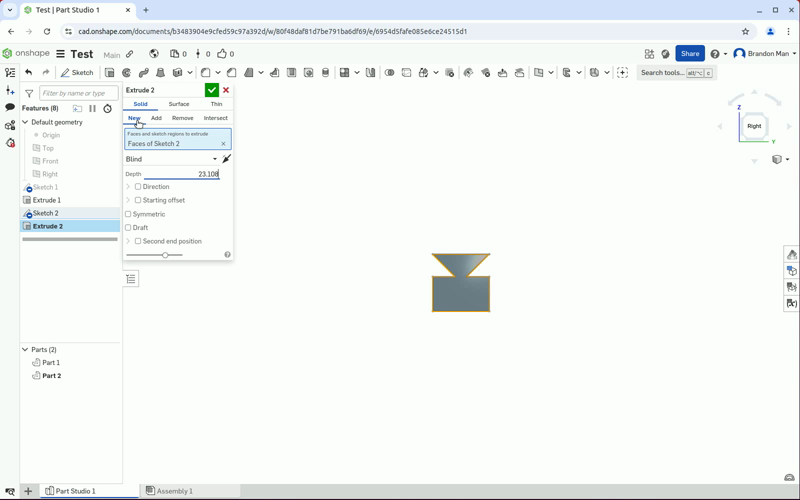
key(enter)
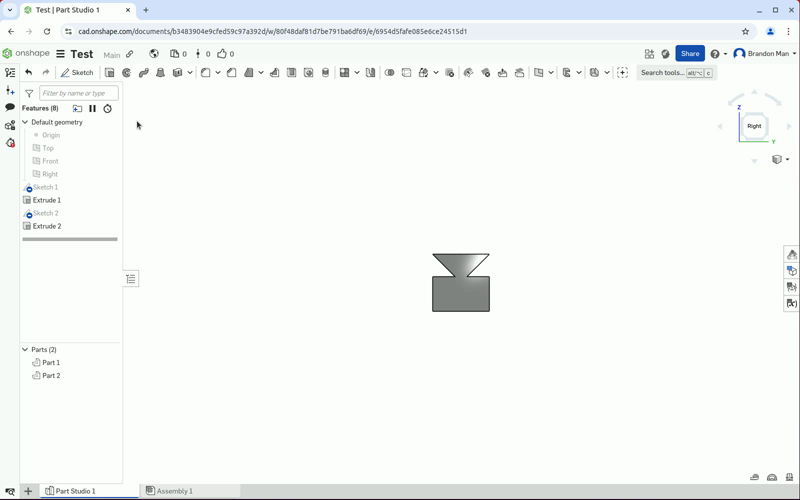
key(shift+h)
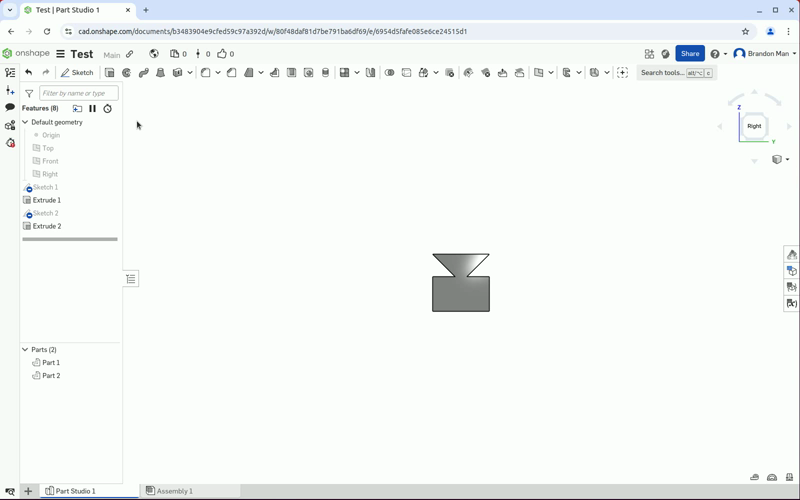
key(shift+h)
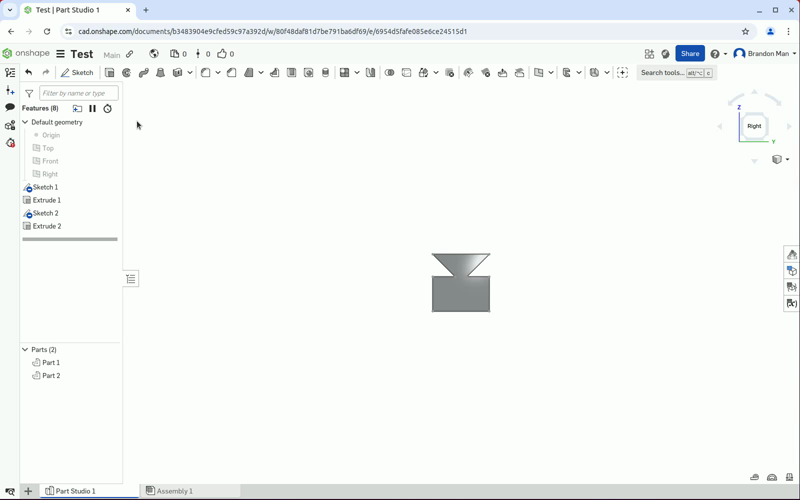
key(shift+7)
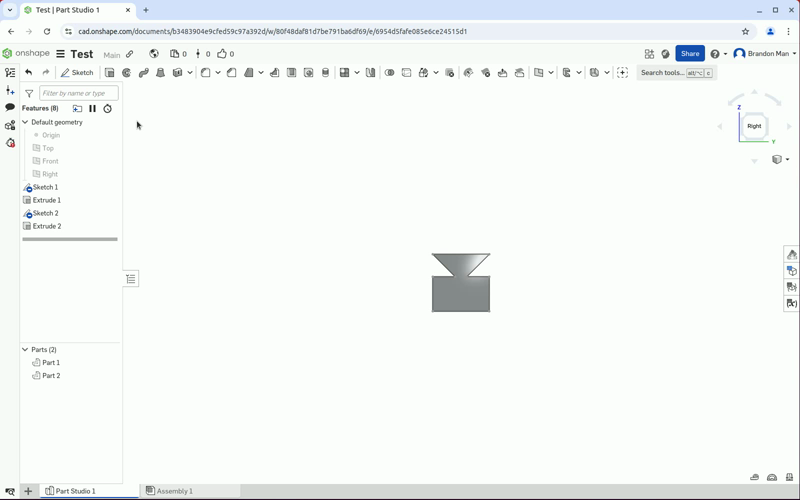
key(right, 2)
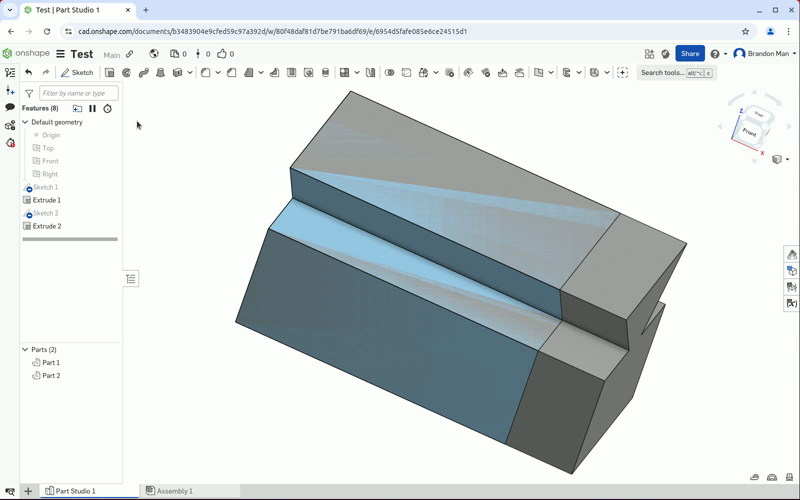
key(down, 2)
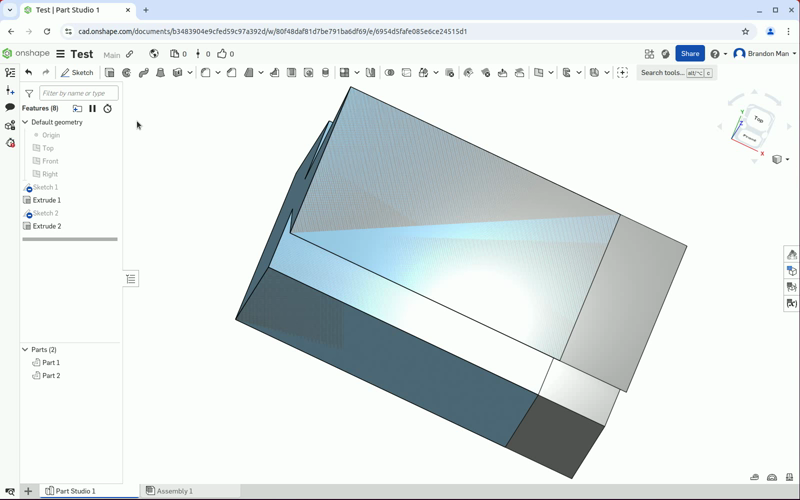
key(up, 2)
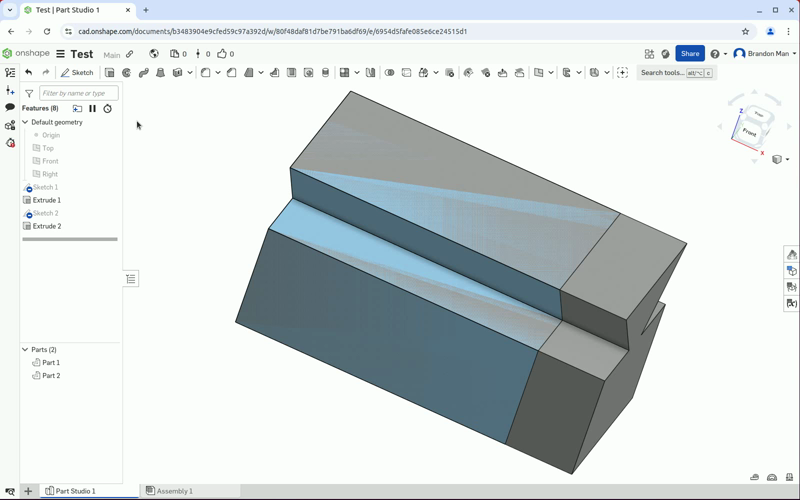
key(left, 2)
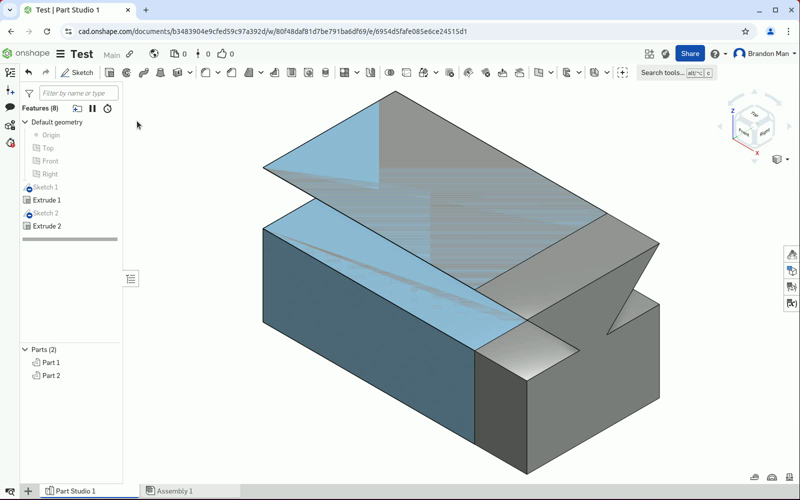
mouse_move(73, 189)
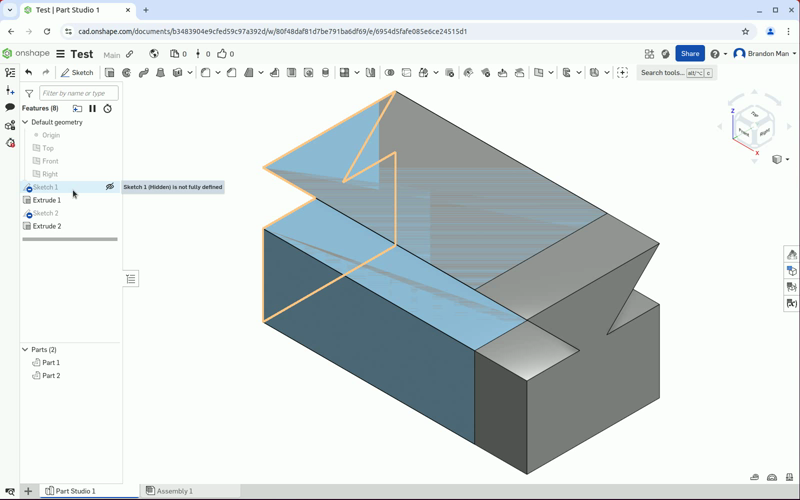
click(73, 189)